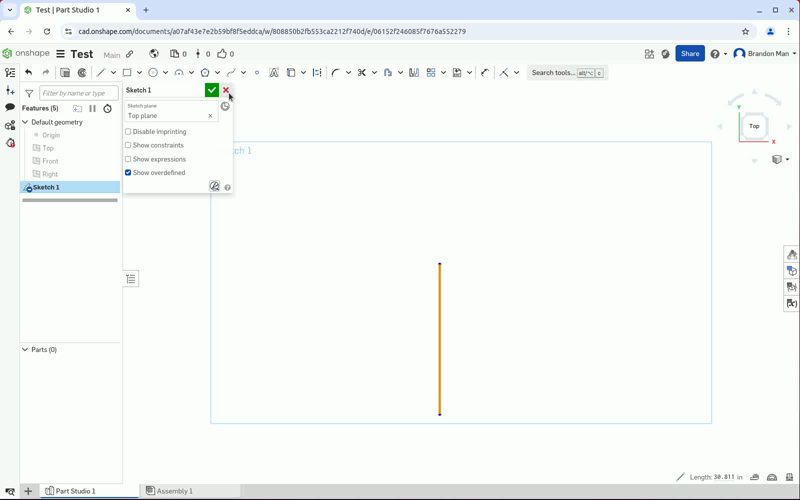
key(shift+h)
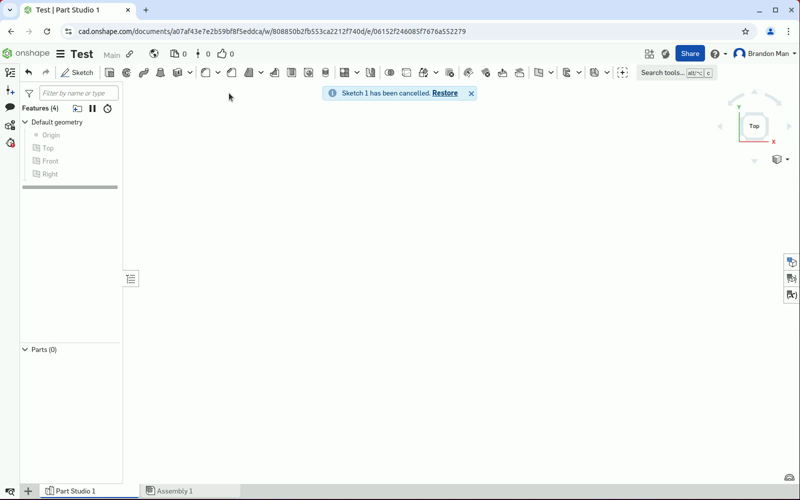
mouse_move(73, 352)
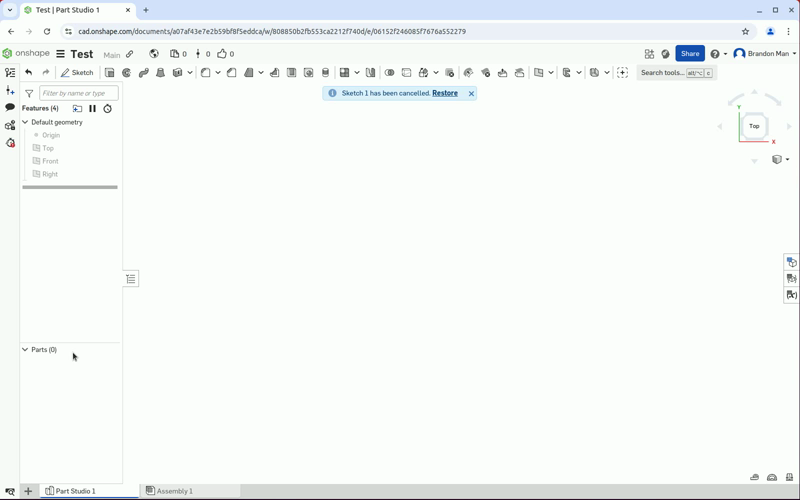
key(y)
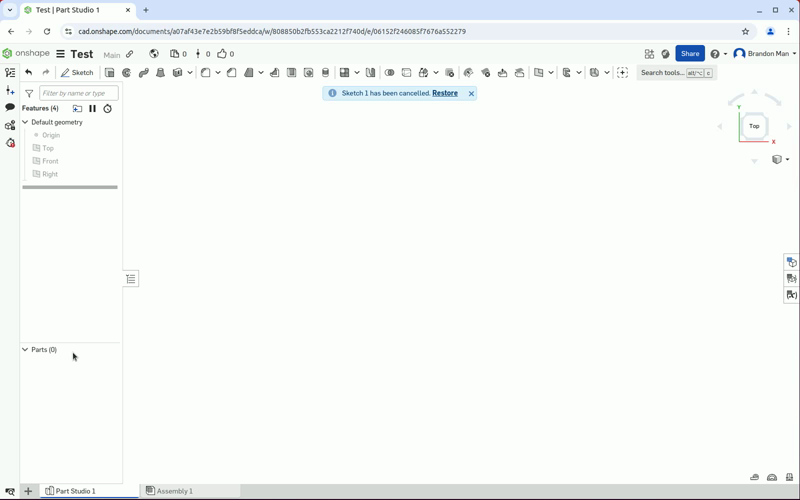
key(shift+p)
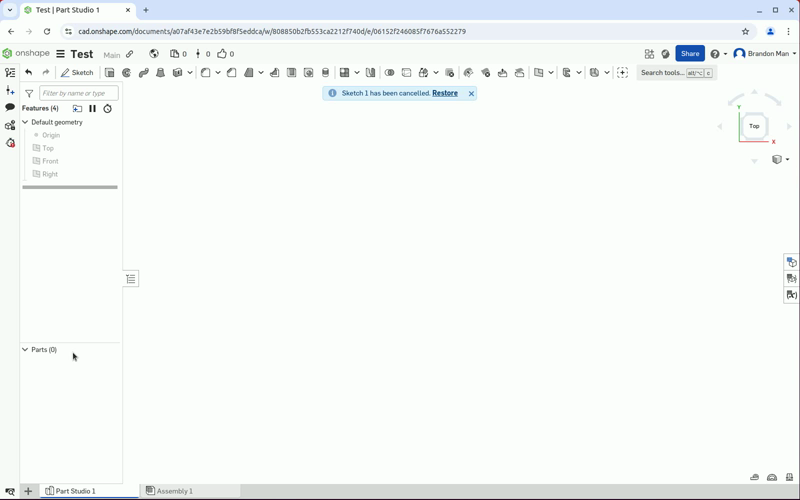
key(space)
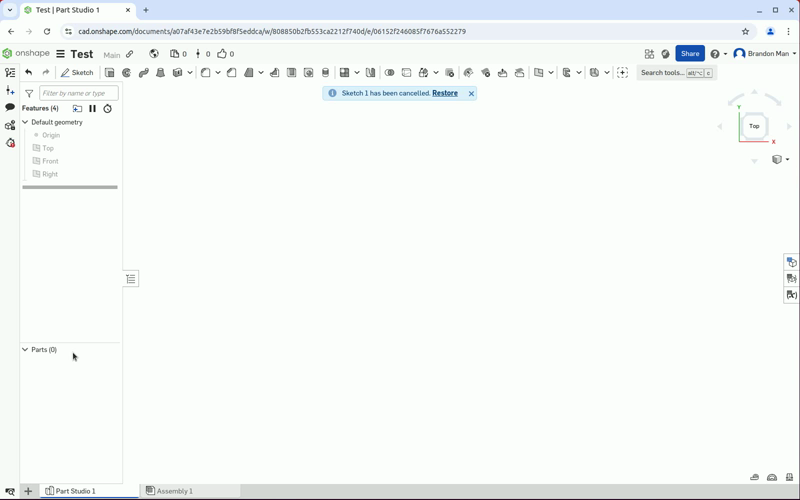
key_down(shift)
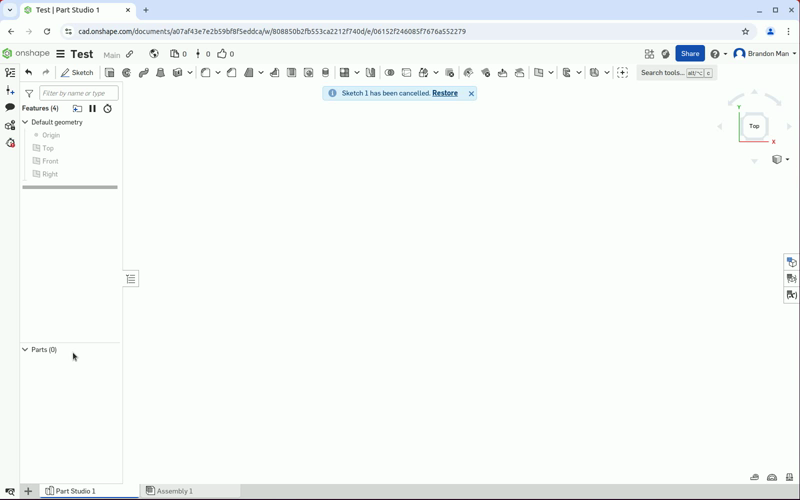
key(up)
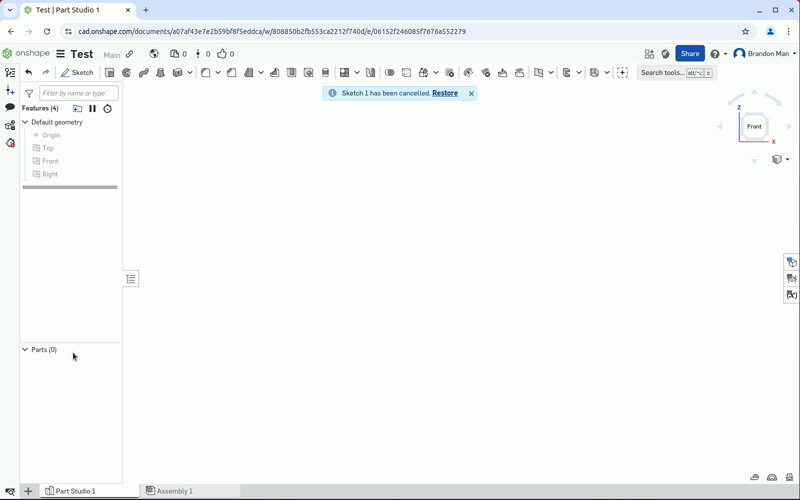
key_up(shift)
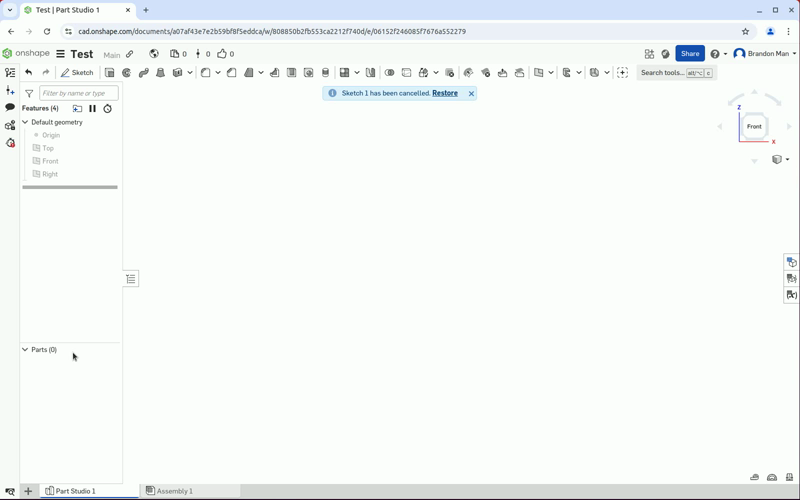
key(space)
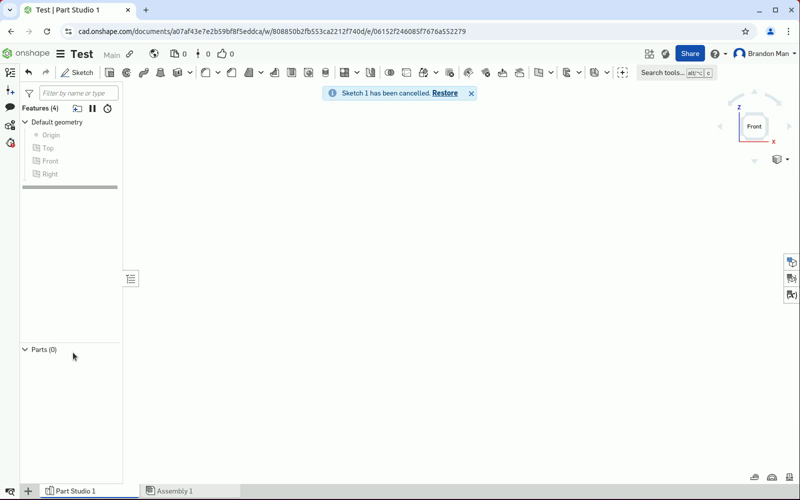
key_down(shift)
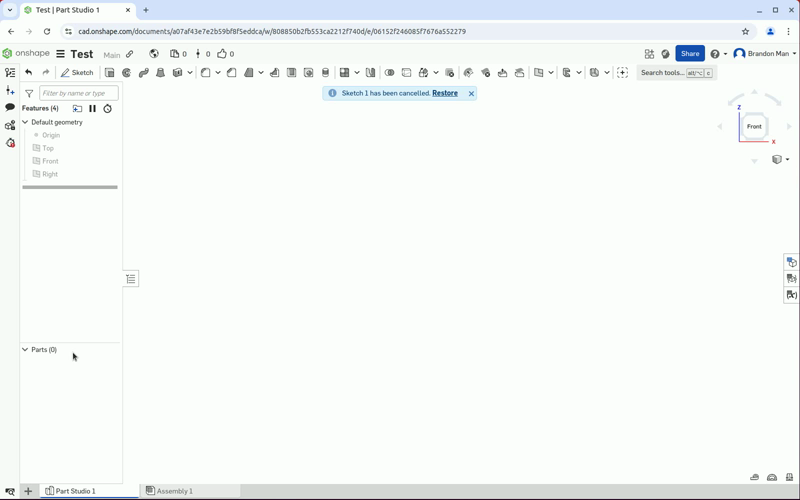
key(left)
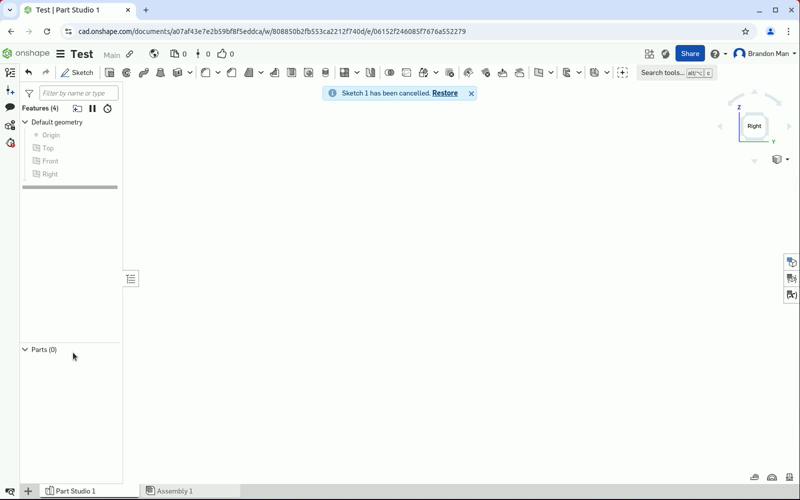
key_up(shift)
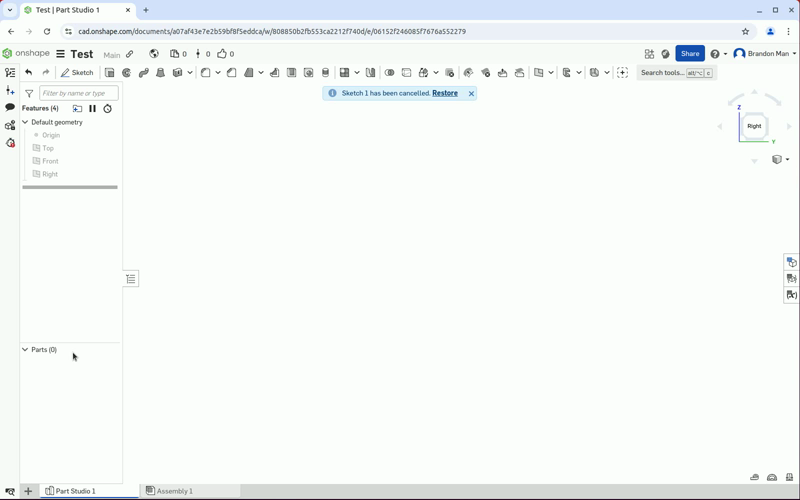
mouse_move(73, 352)
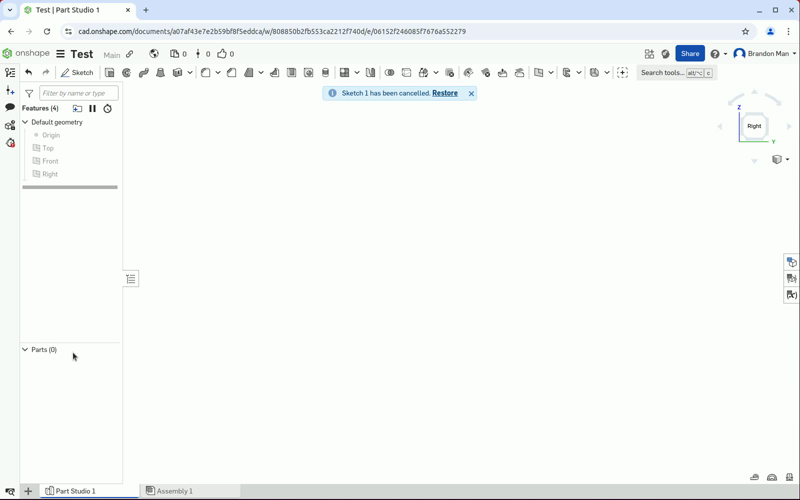
key(shift+y)
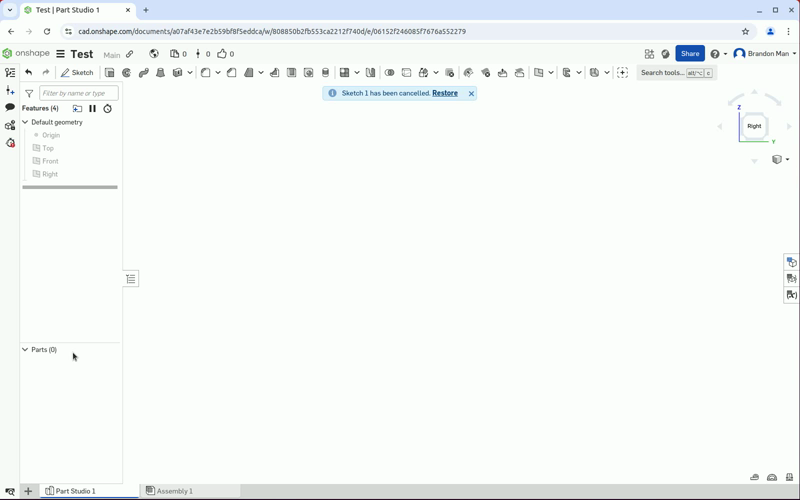
key(shift+s)
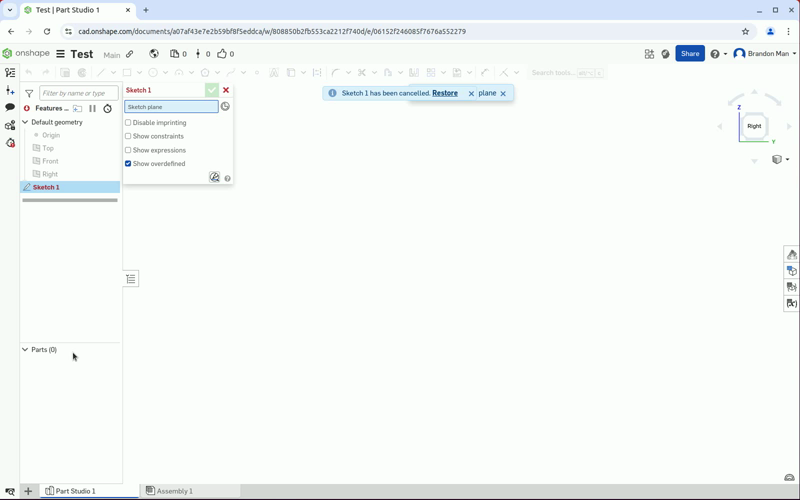
mouse_move(73, 176)
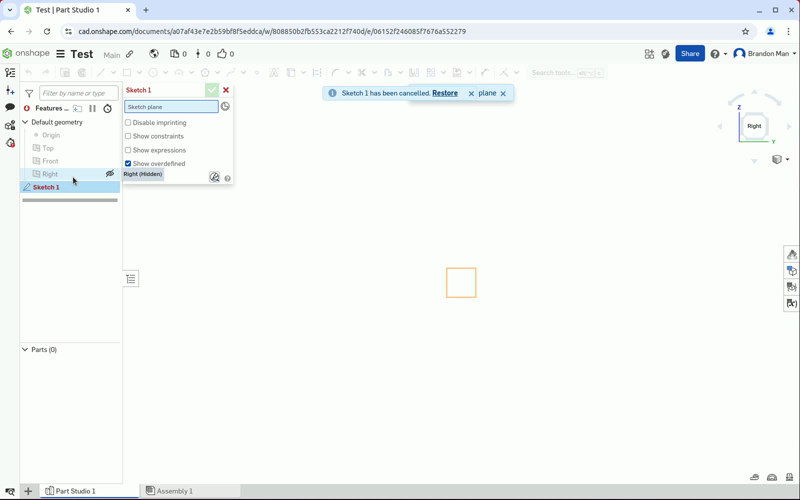
click(73, 176)
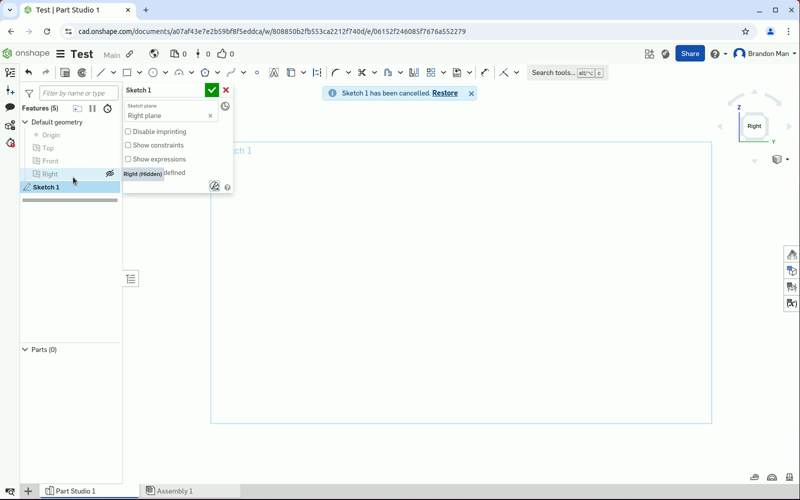
mouse_move(73, 352)
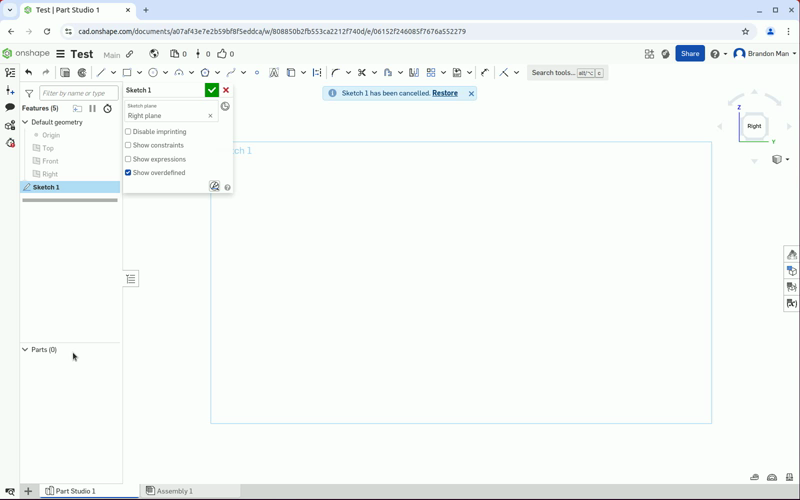
key(y)
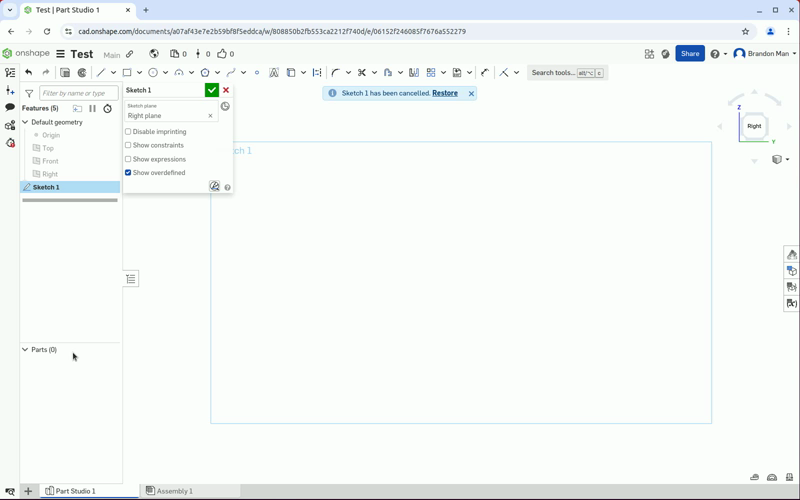
key(c)
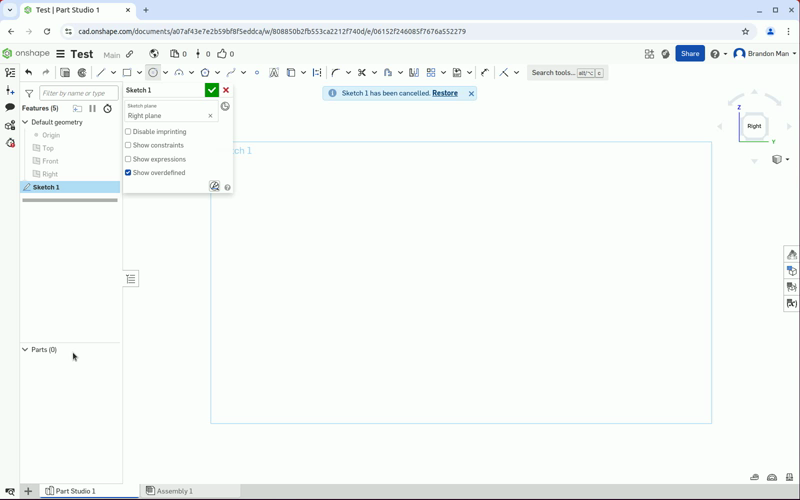
key_down(shift)
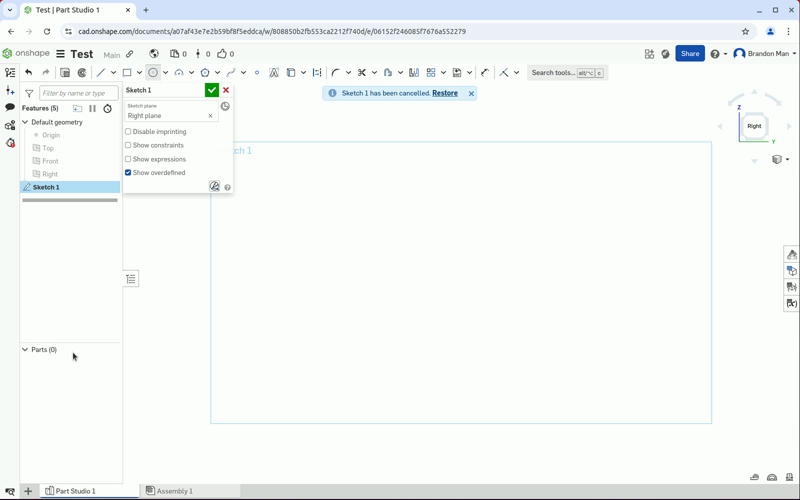
mouse_move(461, 282)
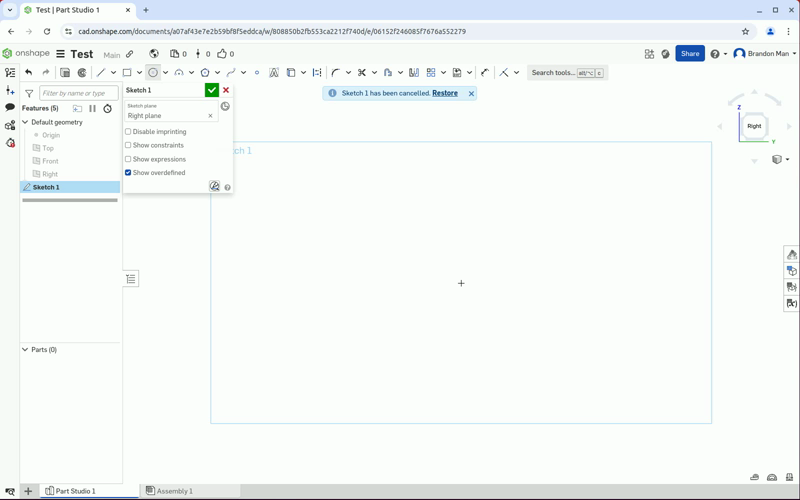
click(461, 282)
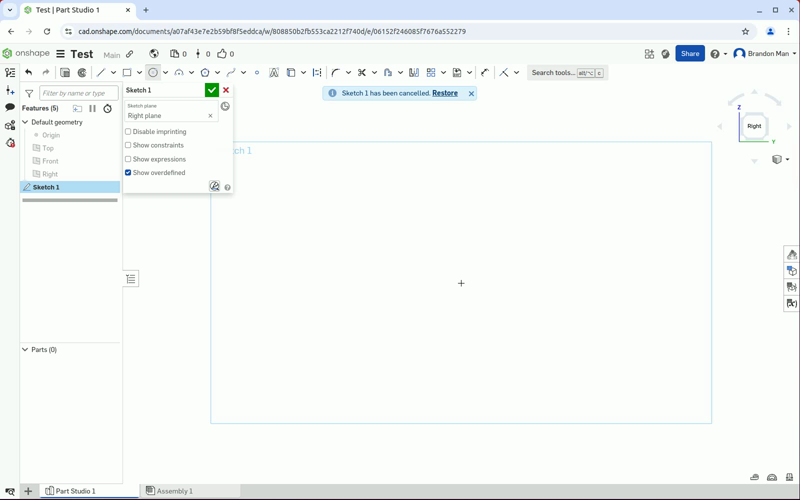
key_up(shift)
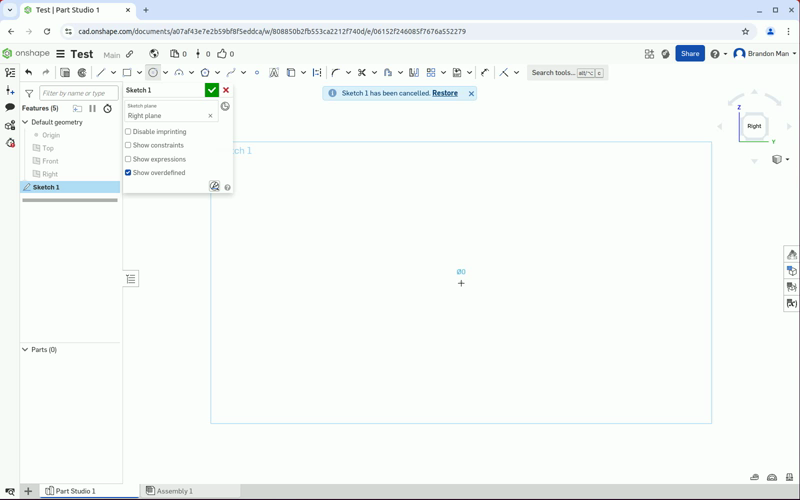
mouse_move(517, 282)
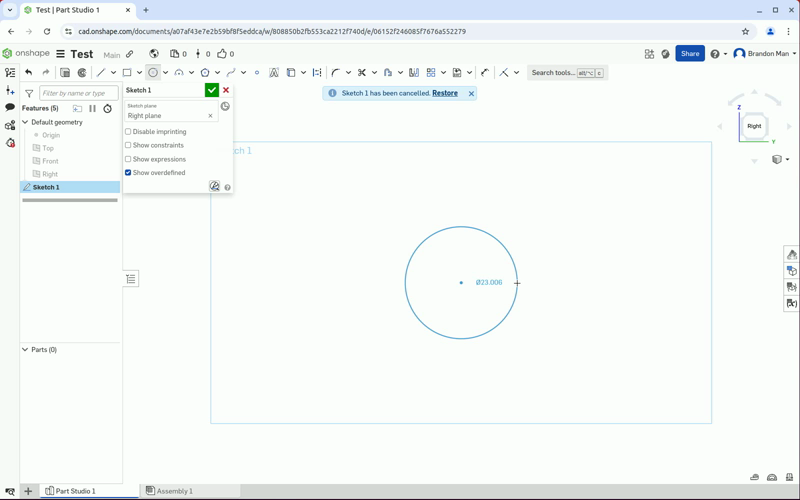
click(517, 282)
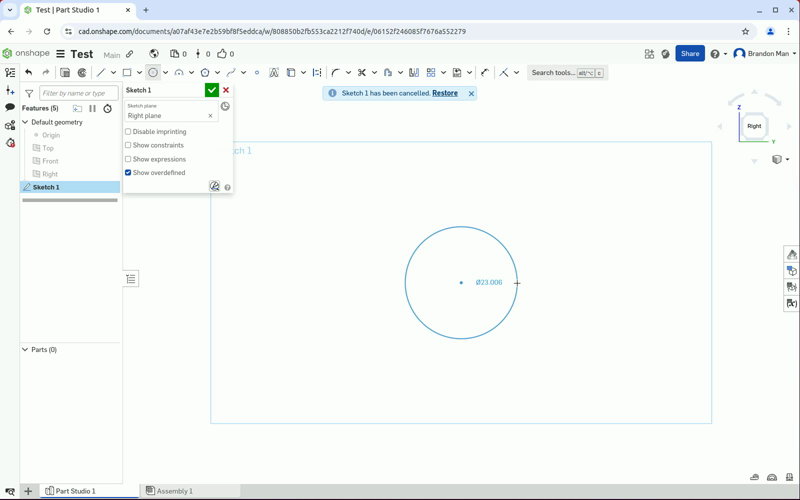
key(esc)
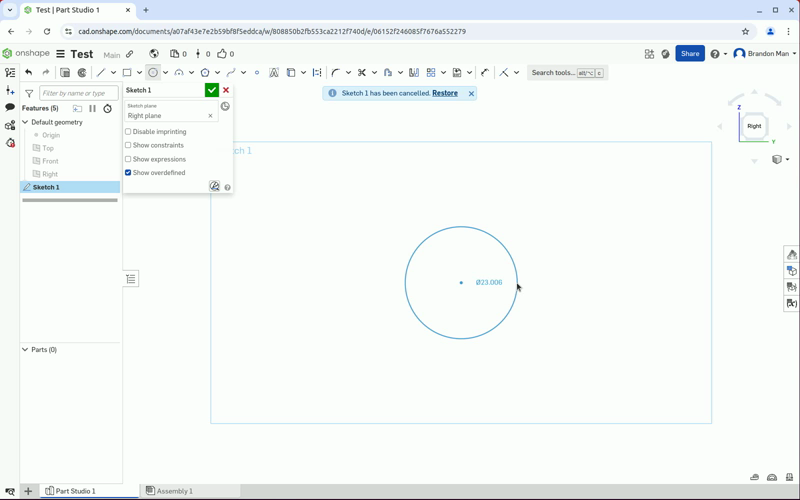
key(c)
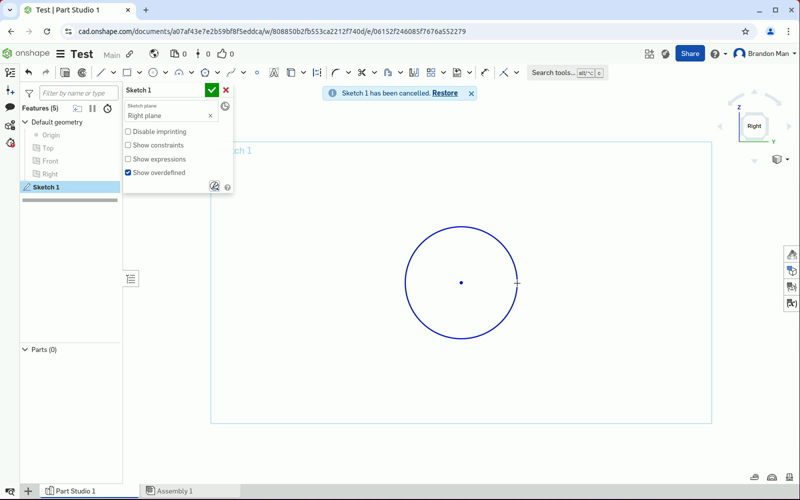
key_down(shift)
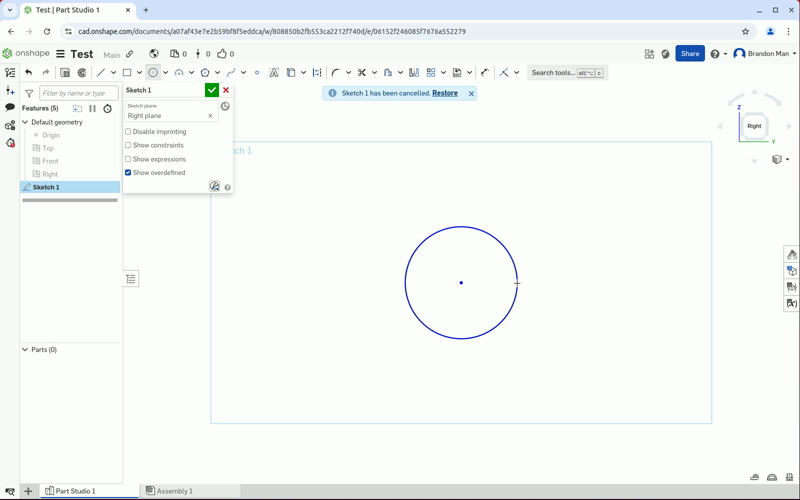
mouse_move(461, 282)
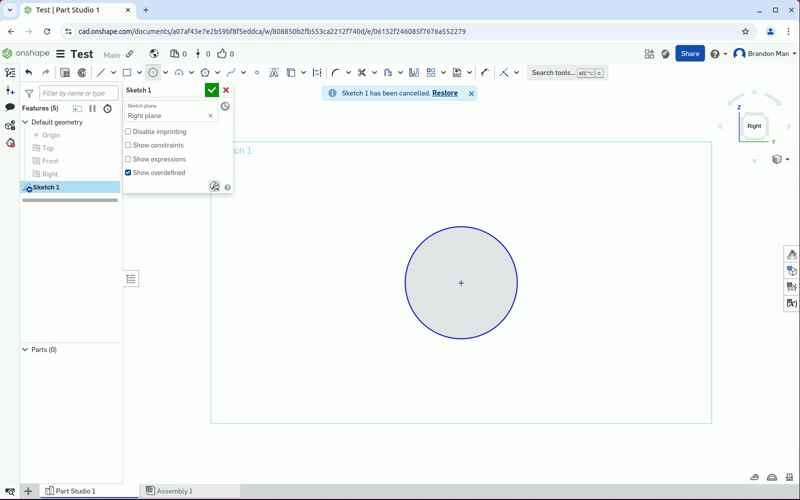
click(461, 282)
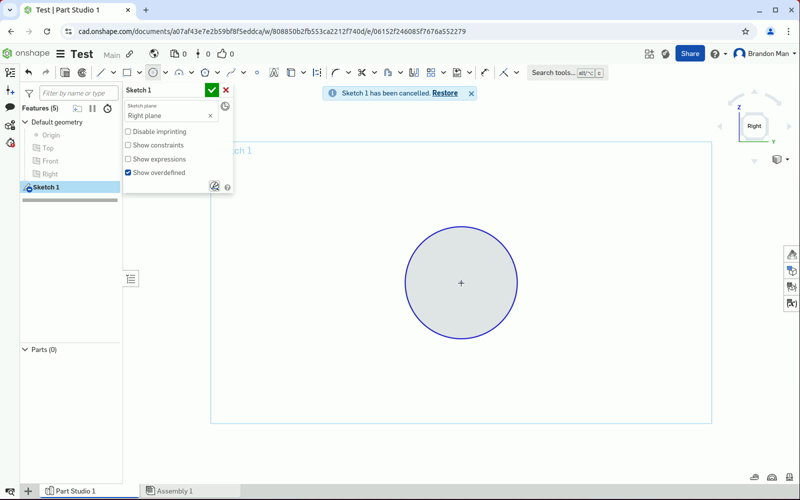
key_up(shift)
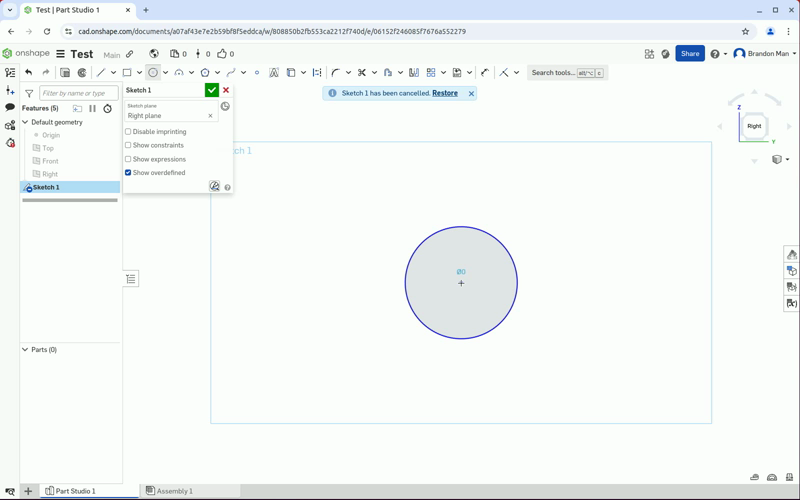
mouse_move(508, 282)
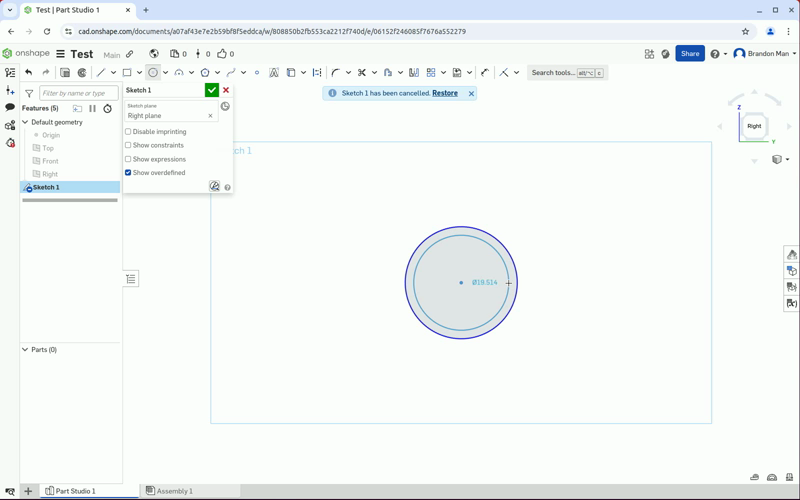
click(508, 282)
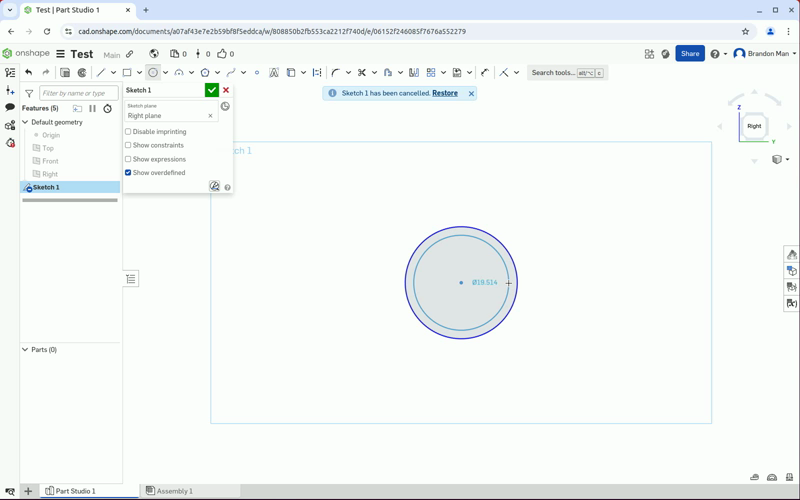
key(esc)
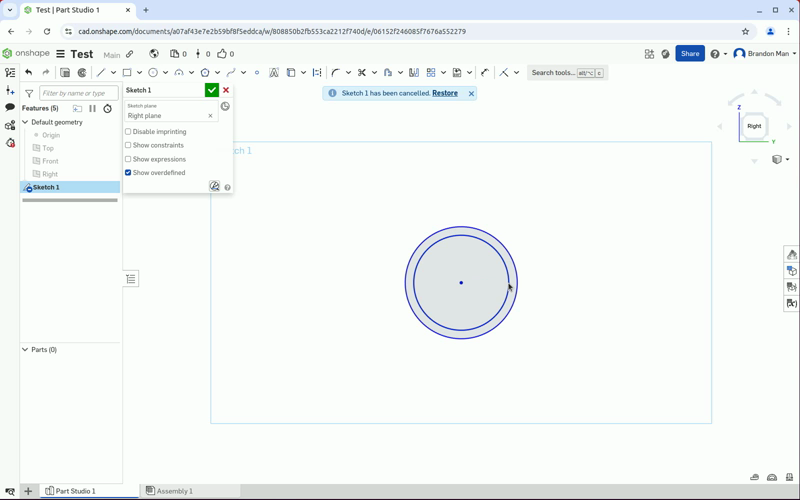
mouse_move(510, 274)
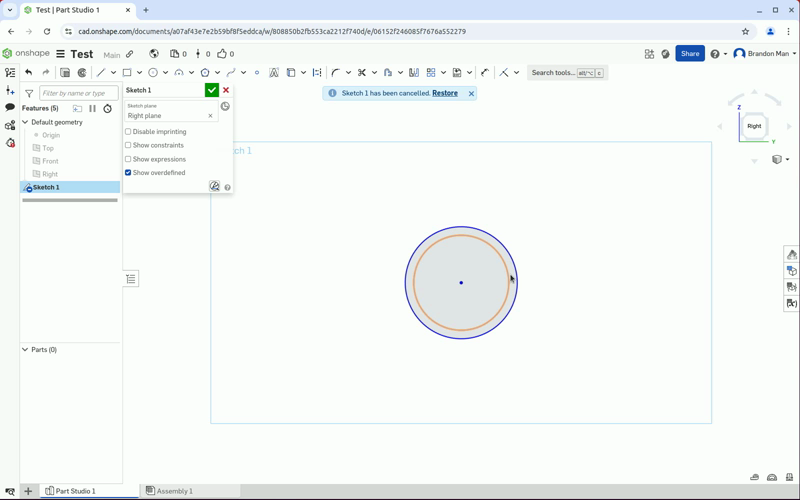
click(510, 274)
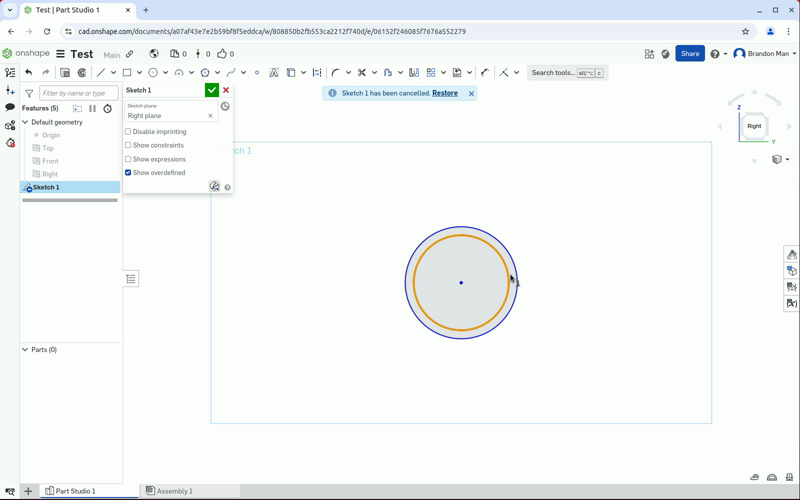
mouse_move(73, 352)
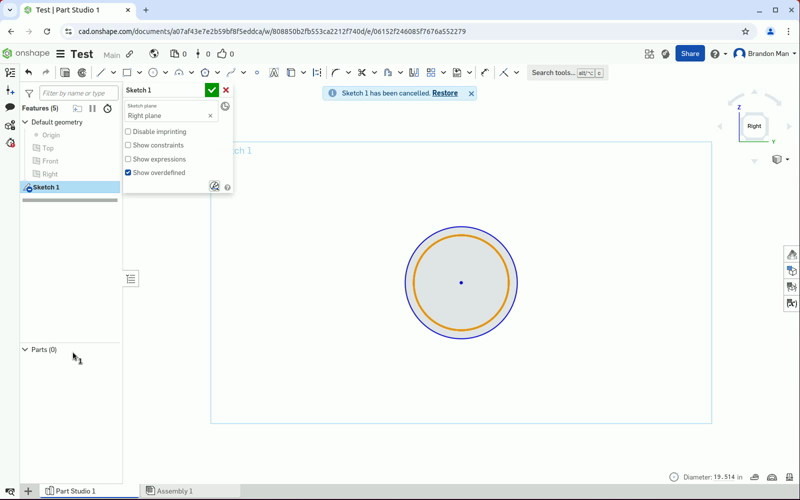
key(shift+y)
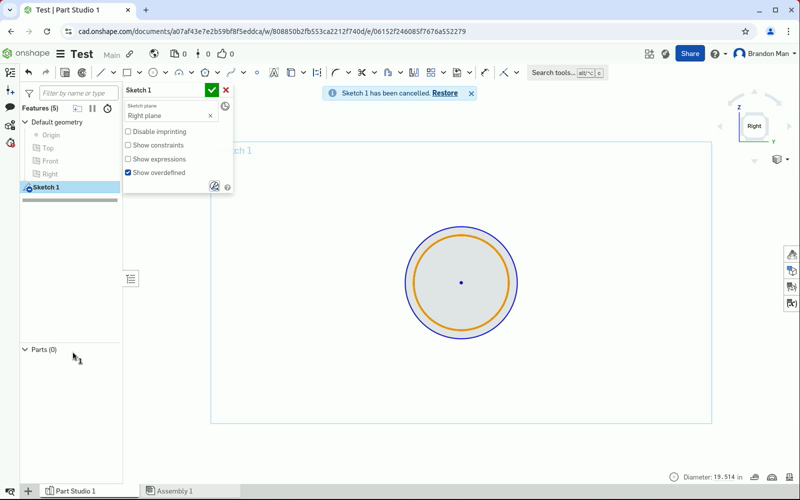
key(shift+e)
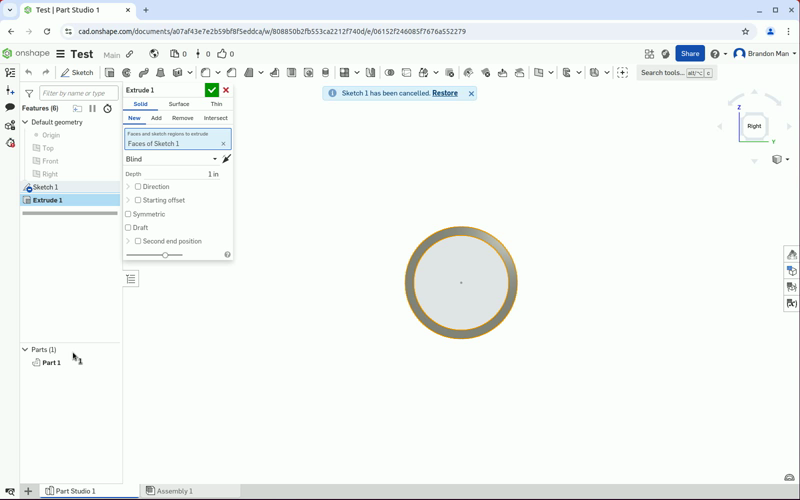
mouse_move(143, 106)
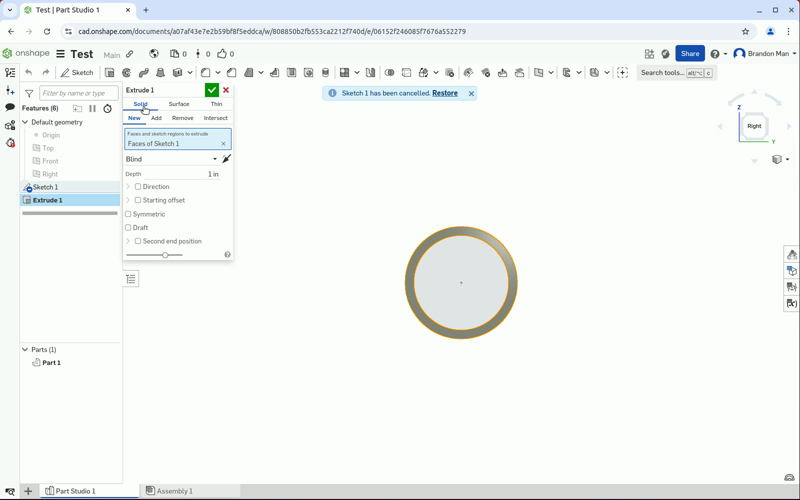
click(143, 106)
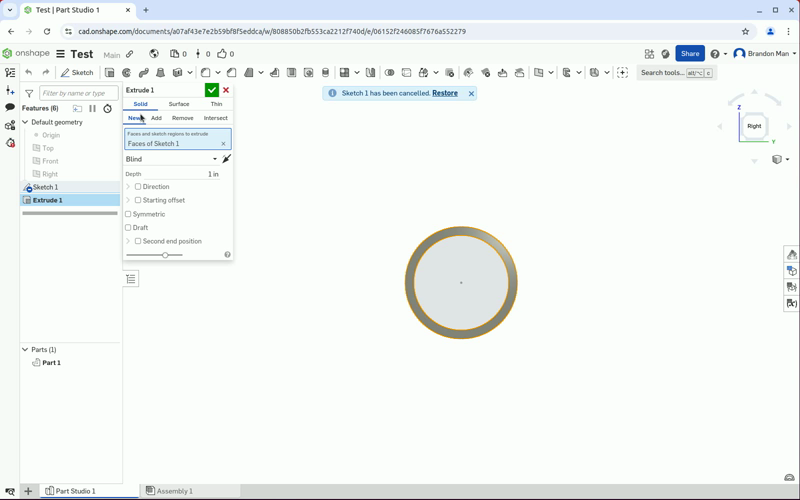
mouse_move(137, 120)
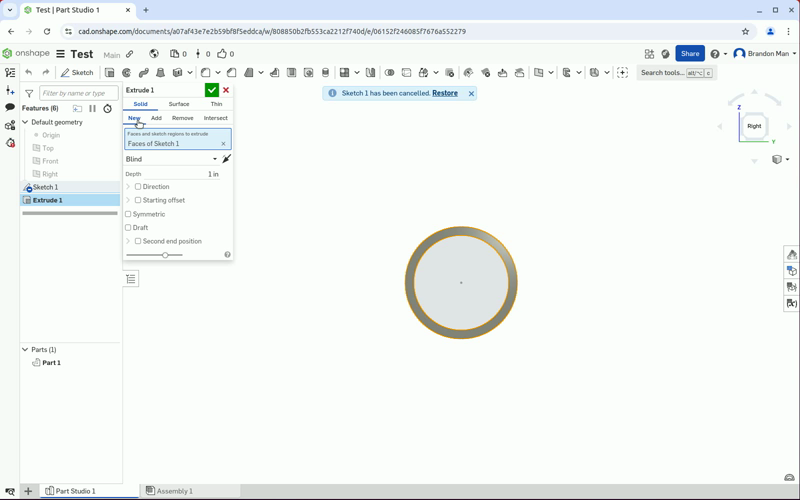
click(137, 120)
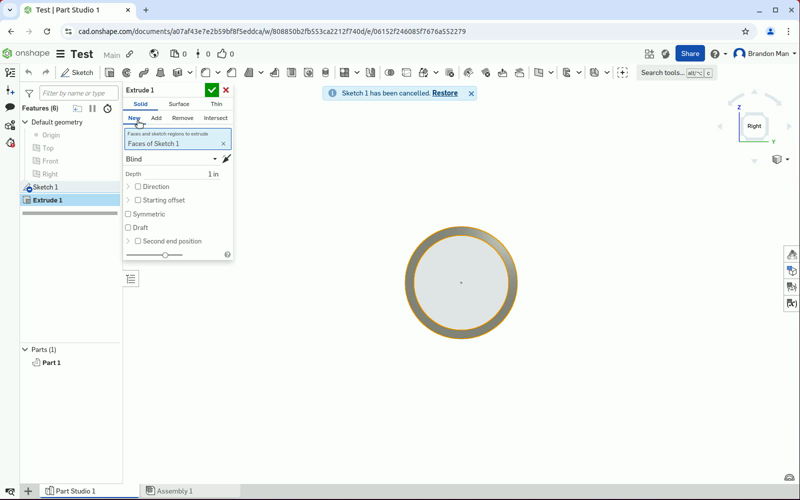
key(tab, 4)
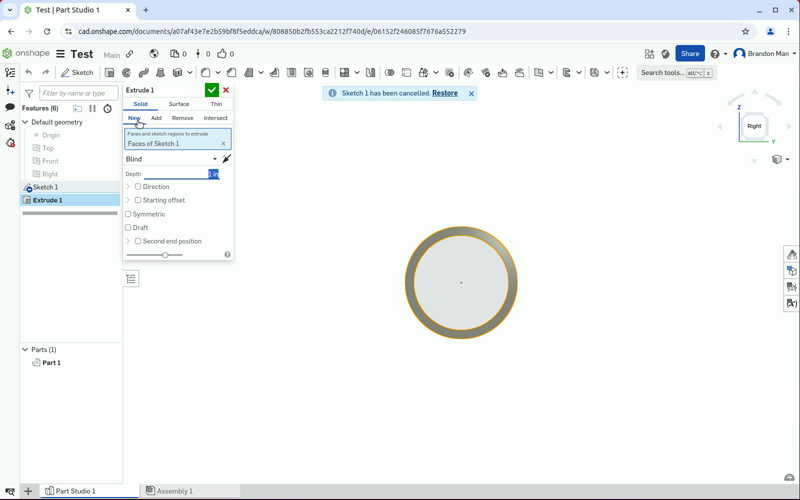
text(46.216)
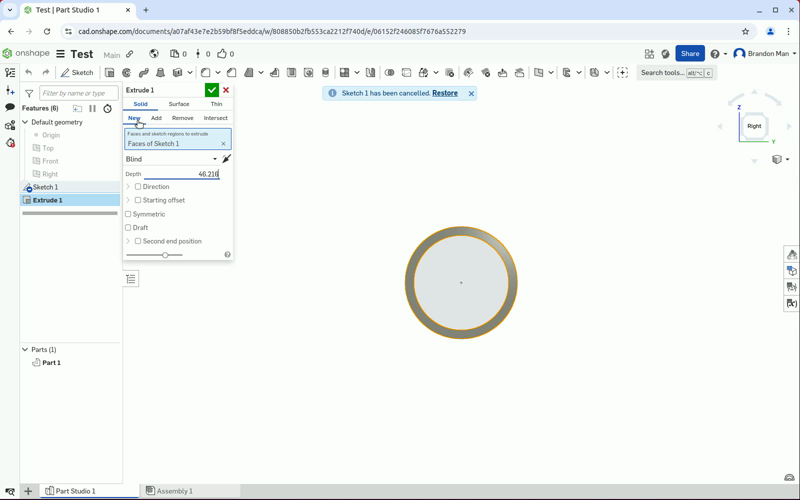
key(tab, 3)
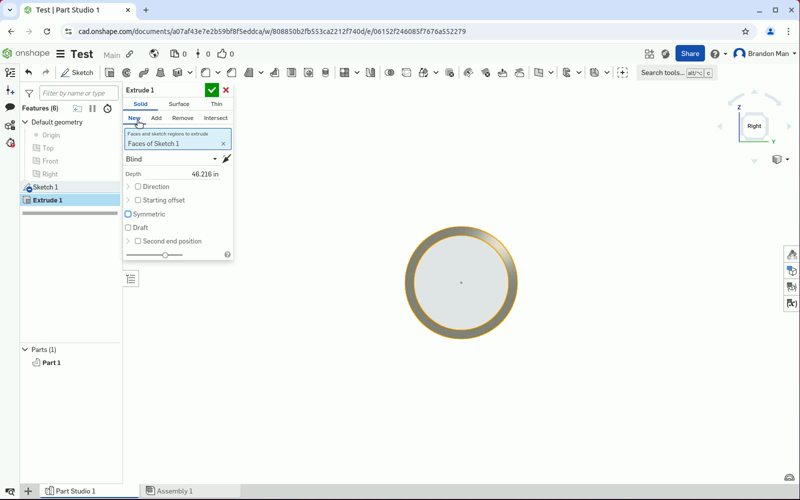
key(space)
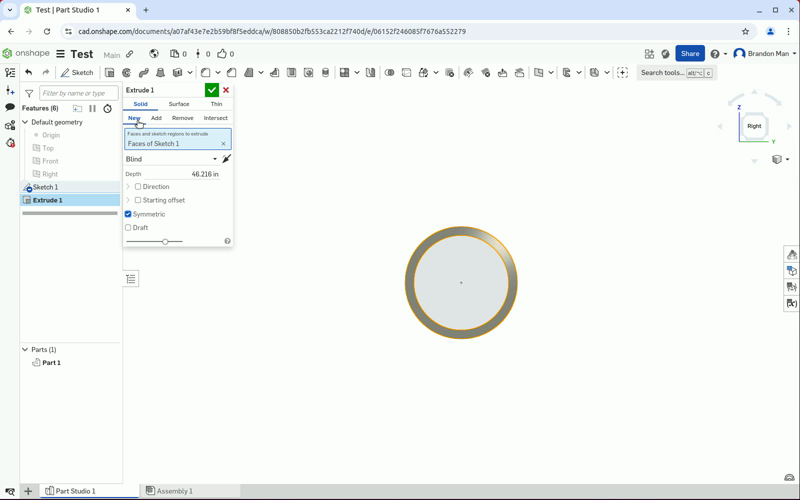
key(enter)
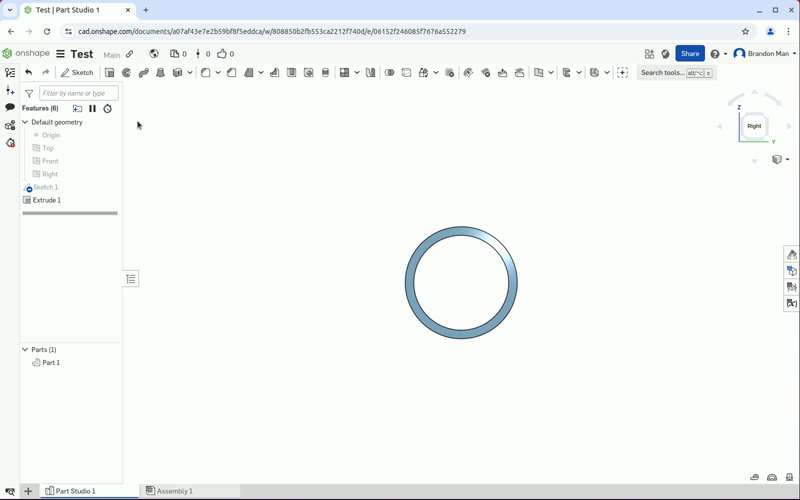
key(shift+h)
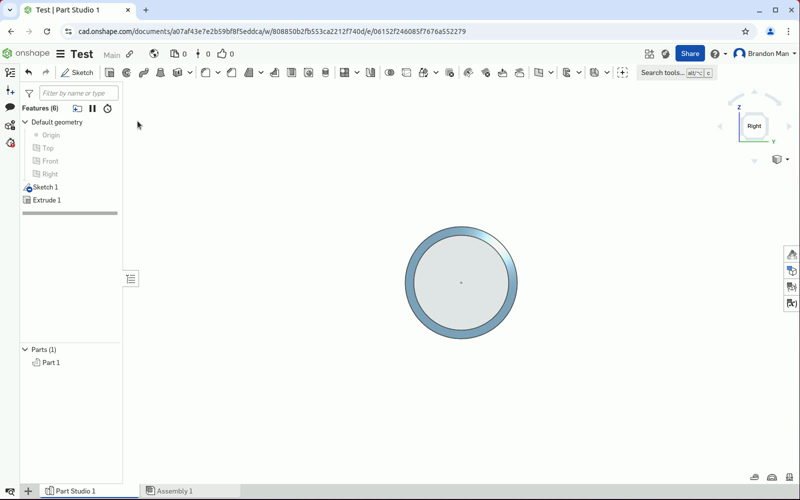
key(shift+h)
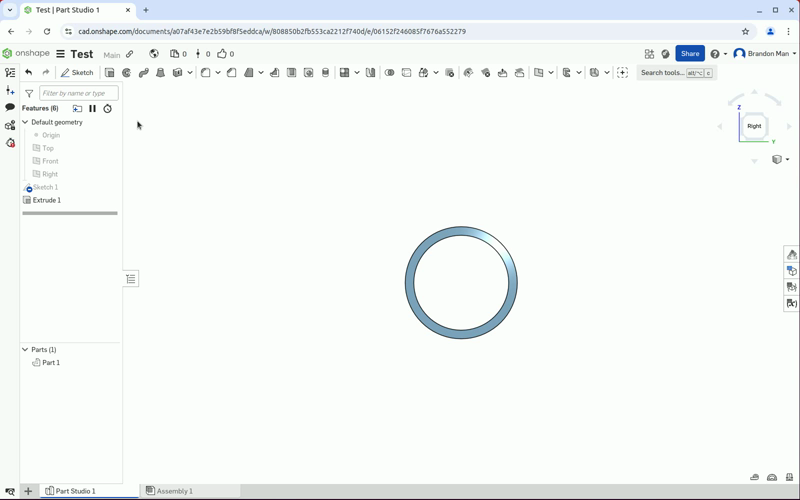
mouse_move(73, 189)
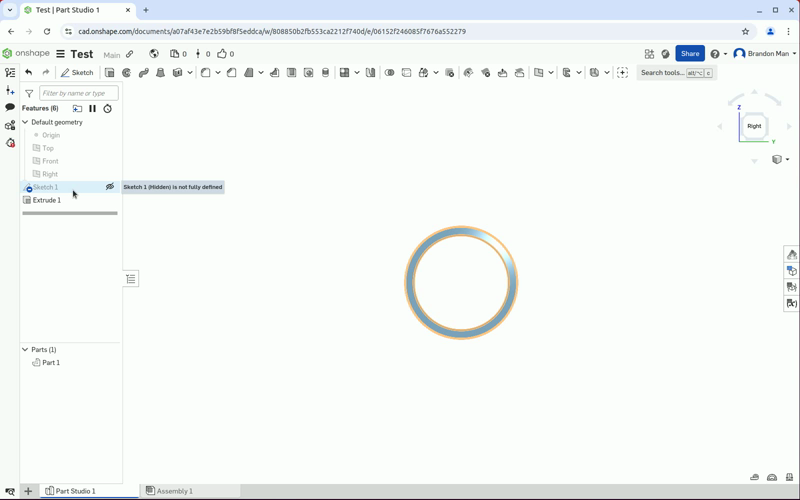
click(73, 189)
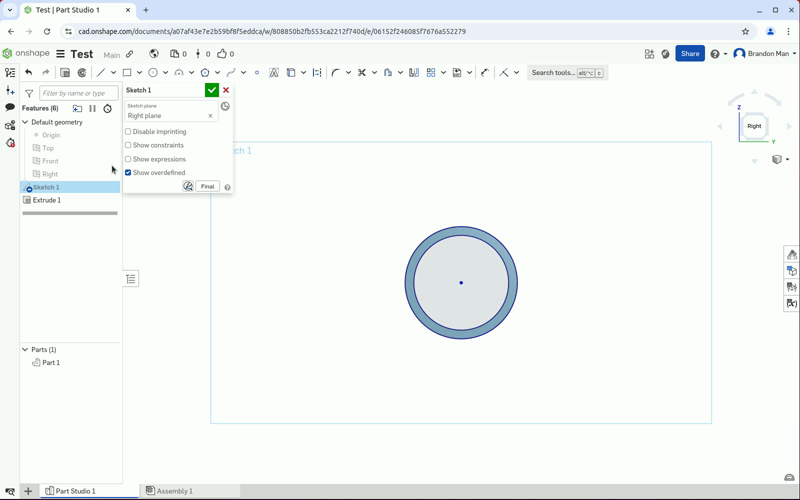
mouse_move(229, 92)
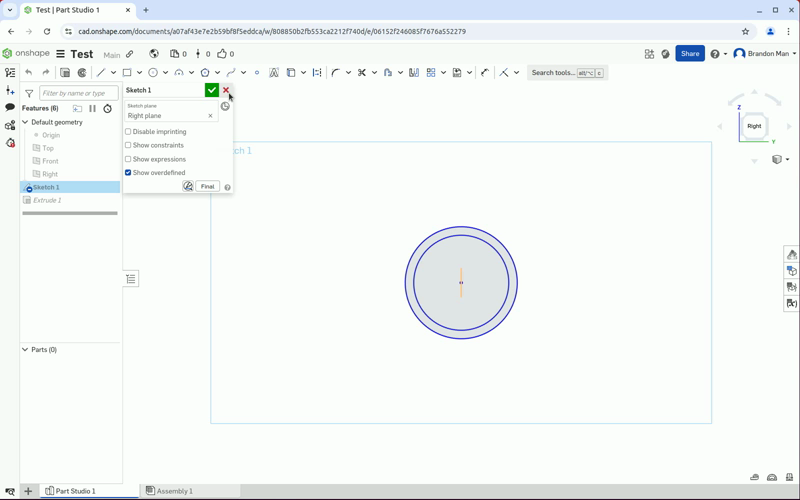
click(229, 92)
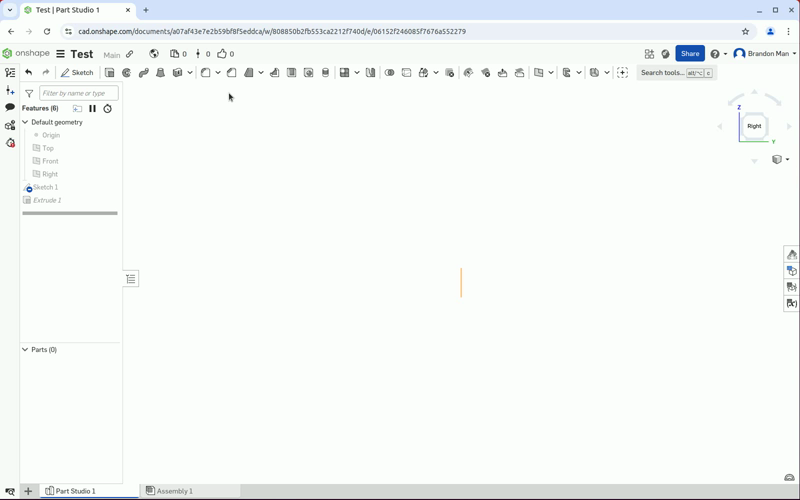
mouse_move(73, 352)
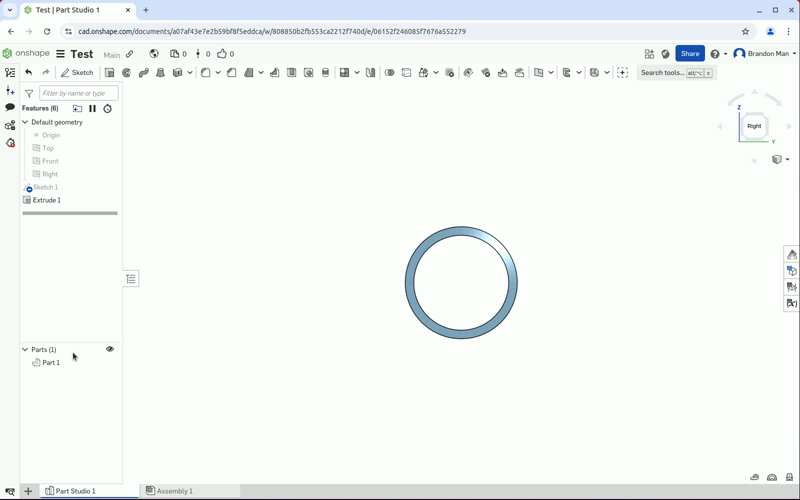
key(y)
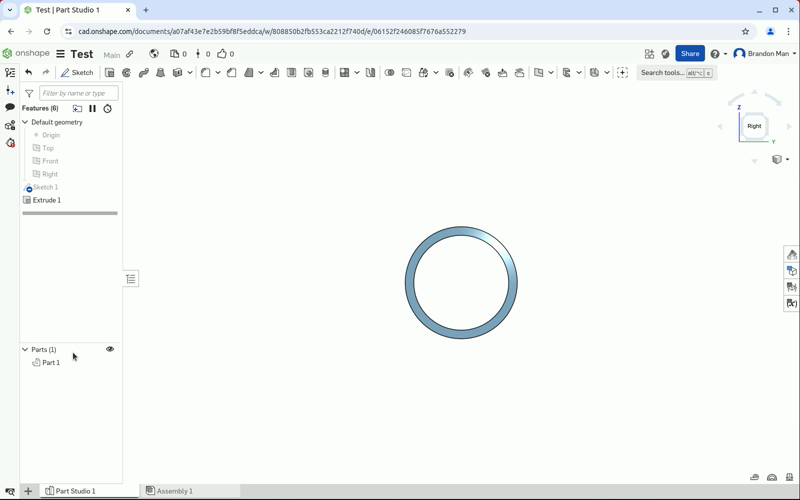
key(shift+p)
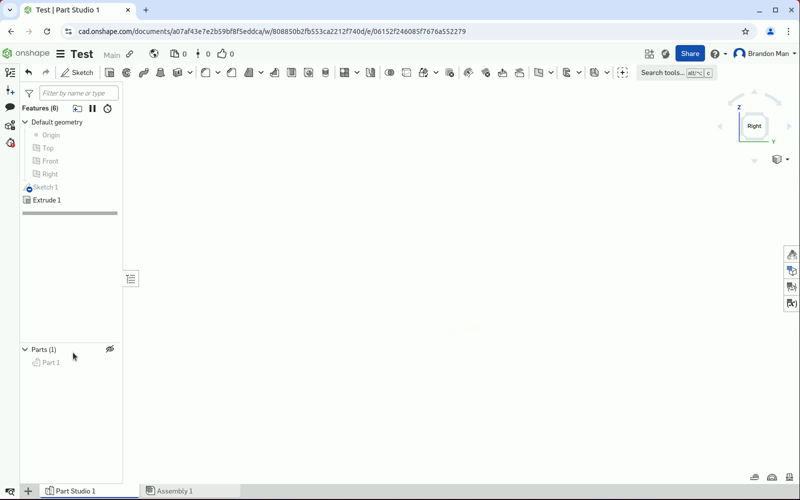
key(space)
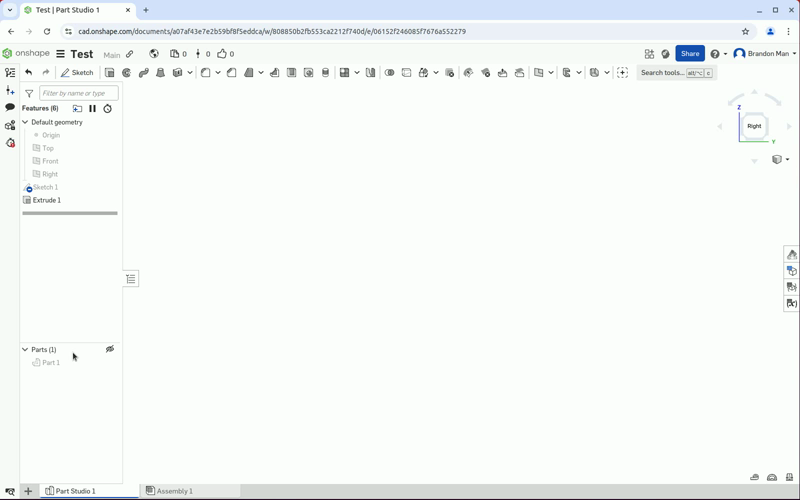
key_down(shift)
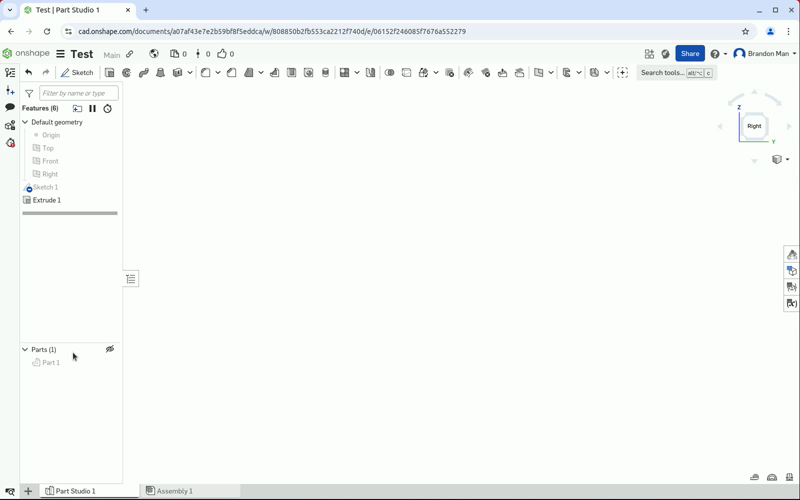
key(right)
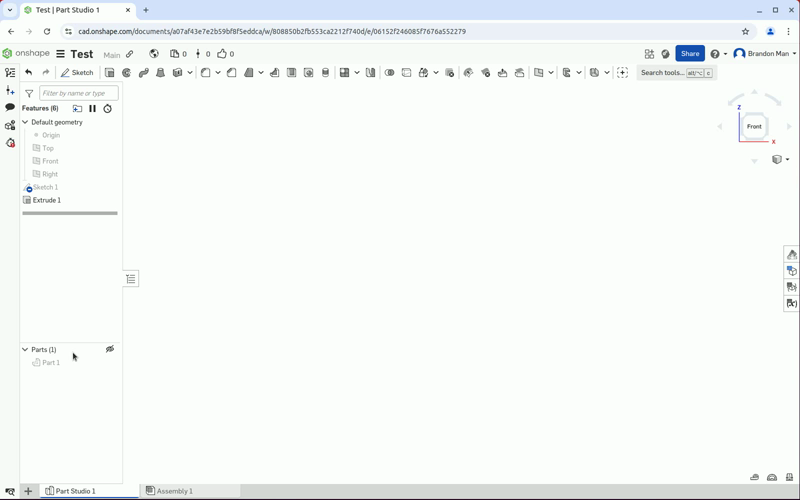
key_up(shift)
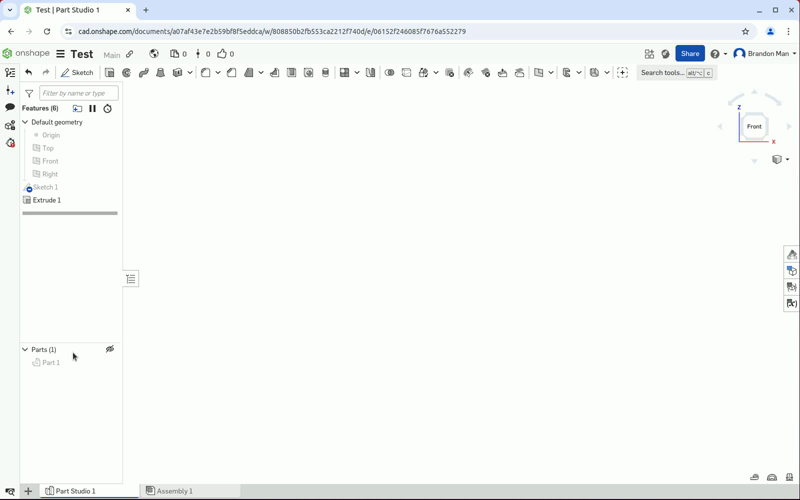
key(space)
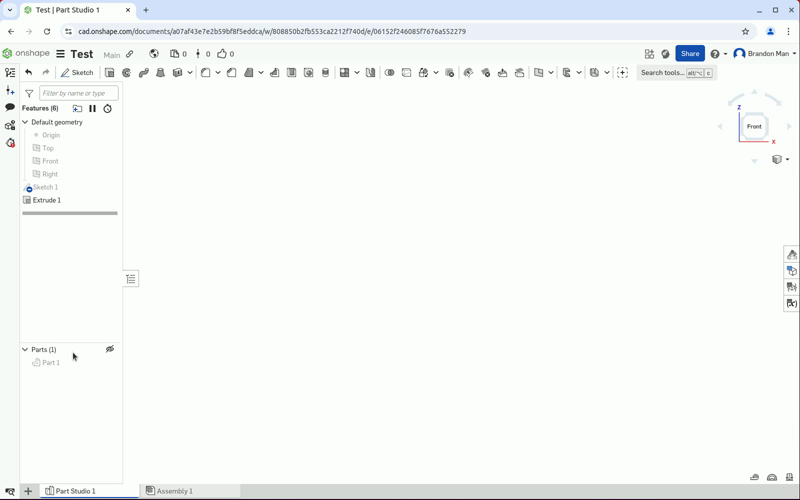
key_down(shift)
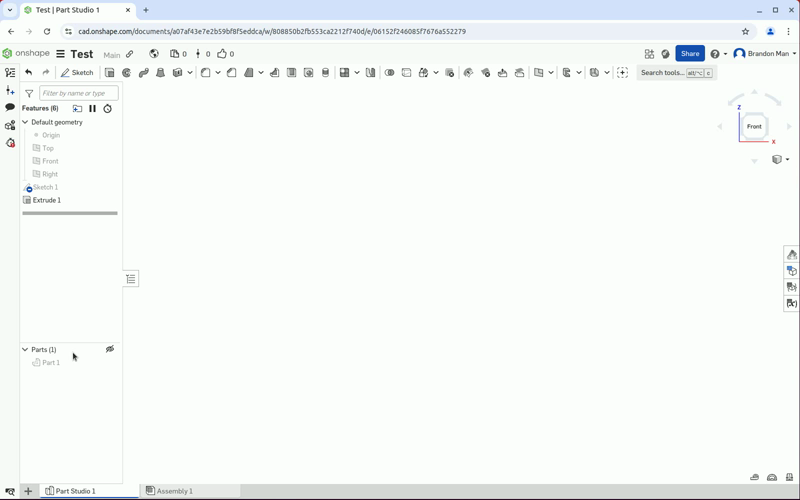
key(down)
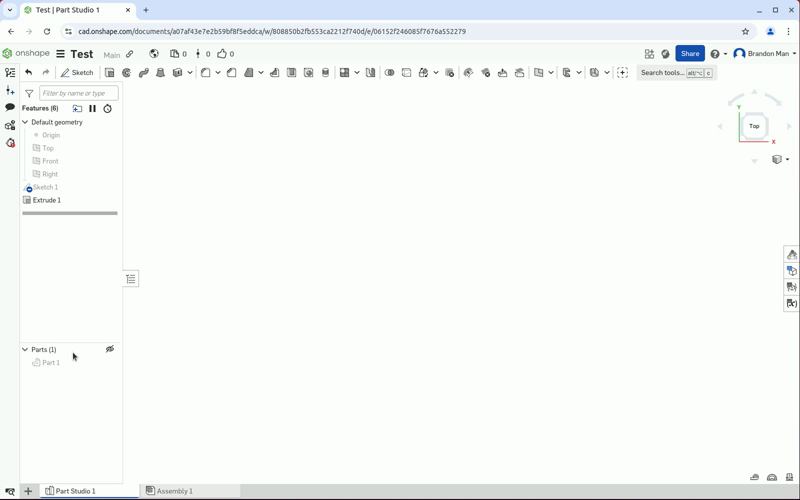
key_up(shift)
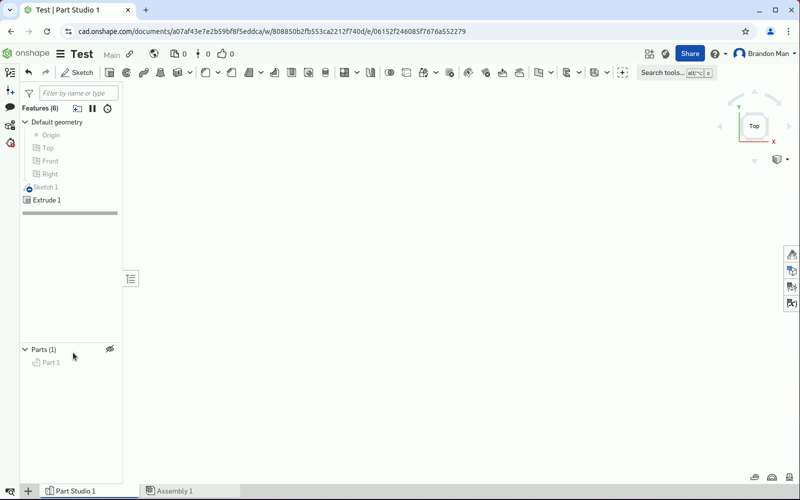
mouse_move(73, 352)
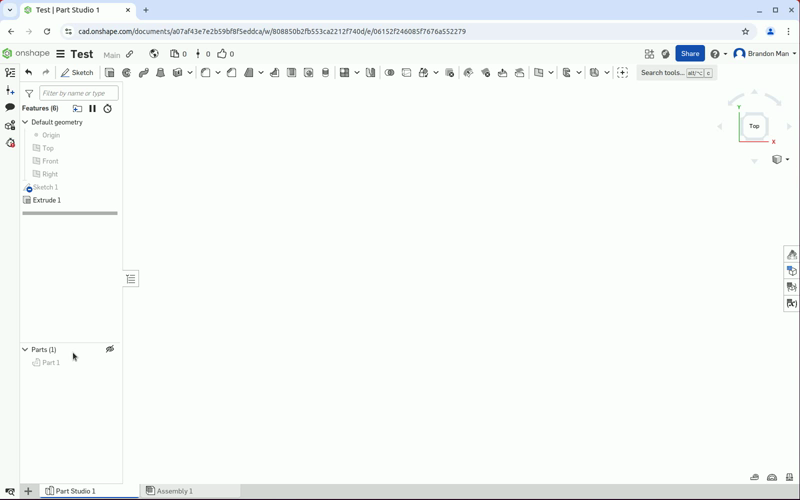
key(shift+y)
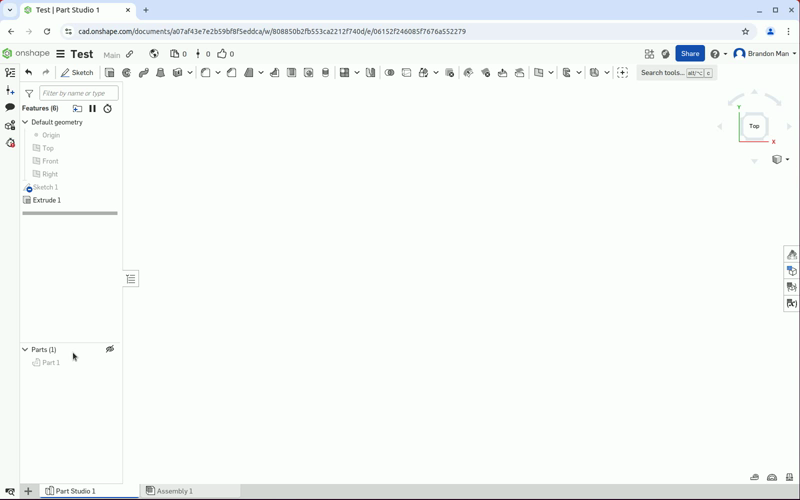
key(shift+s)
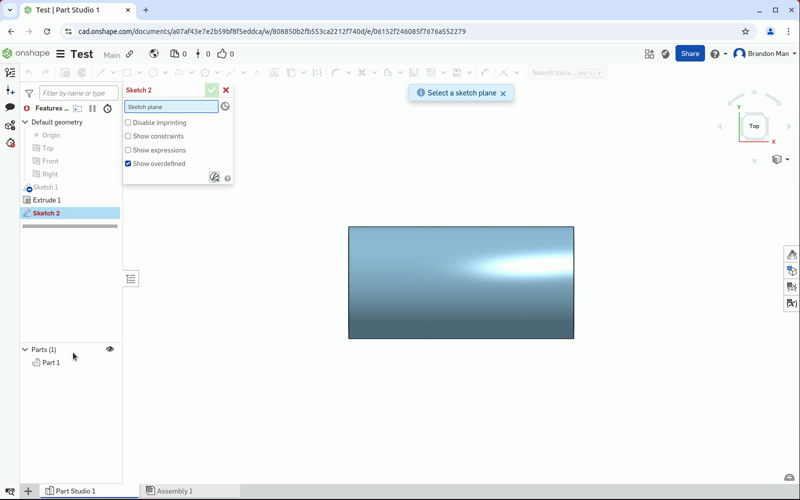
mouse_move(73, 150)
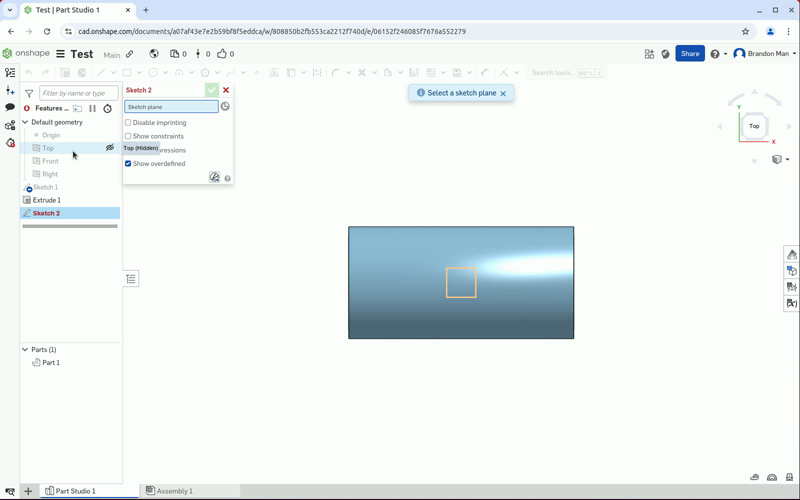
click(73, 150)
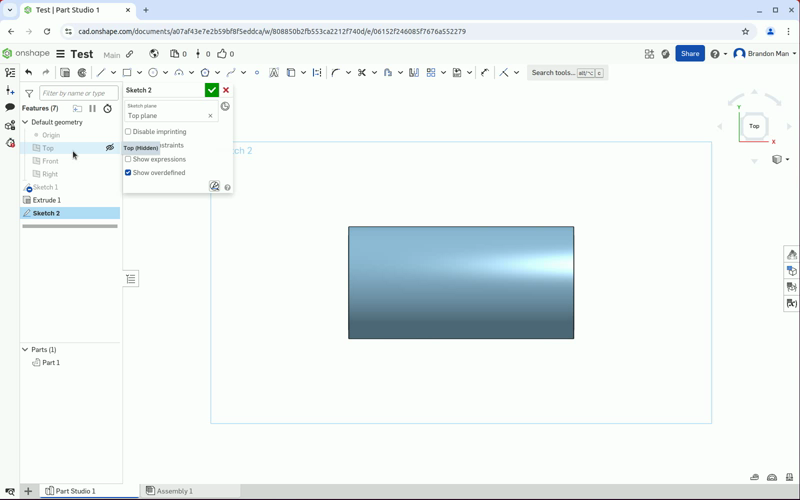
mouse_move(73, 352)
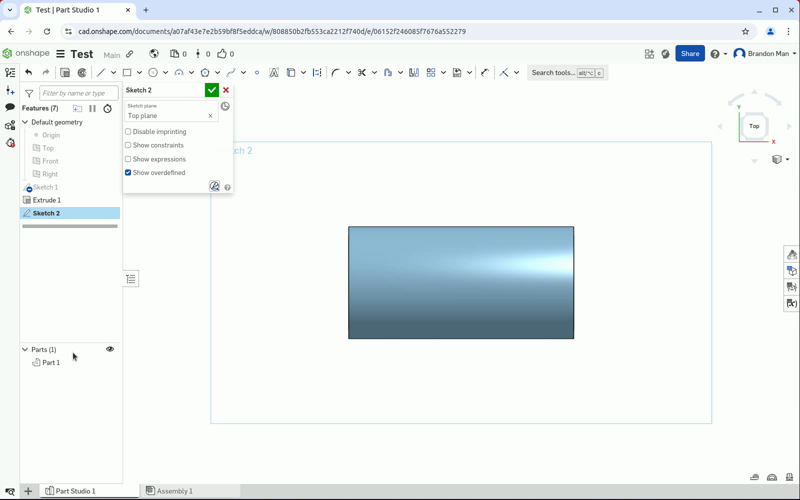
key(y)
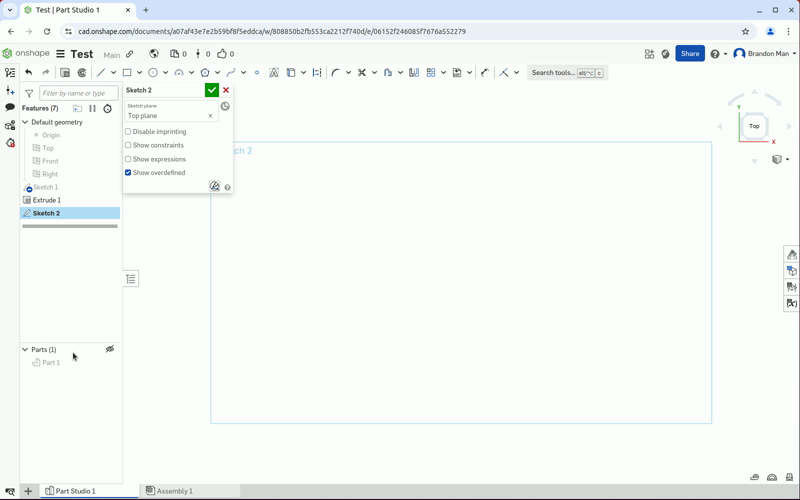
key(c)
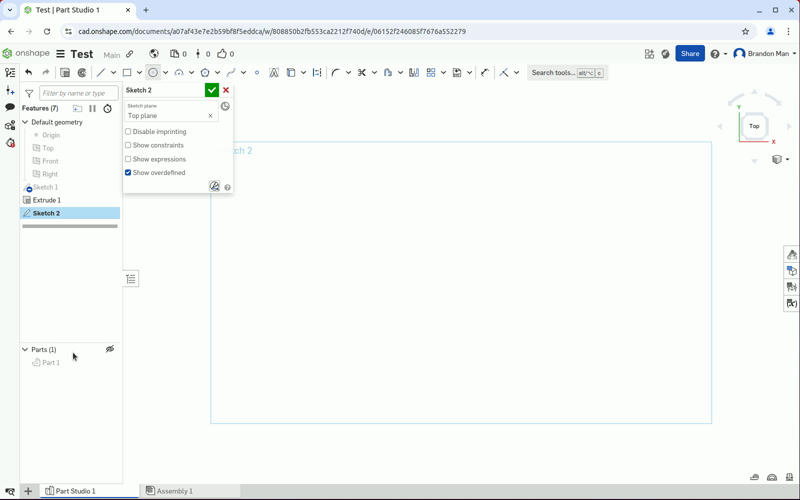
key_down(shift)
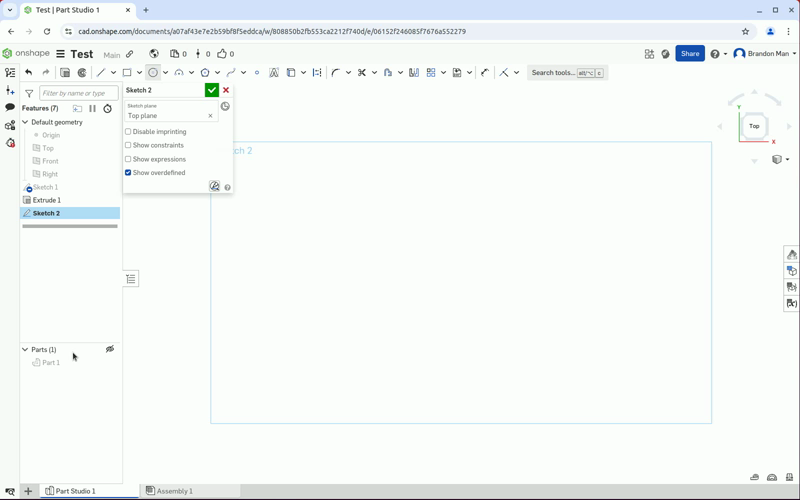
mouse_move(431, 282)
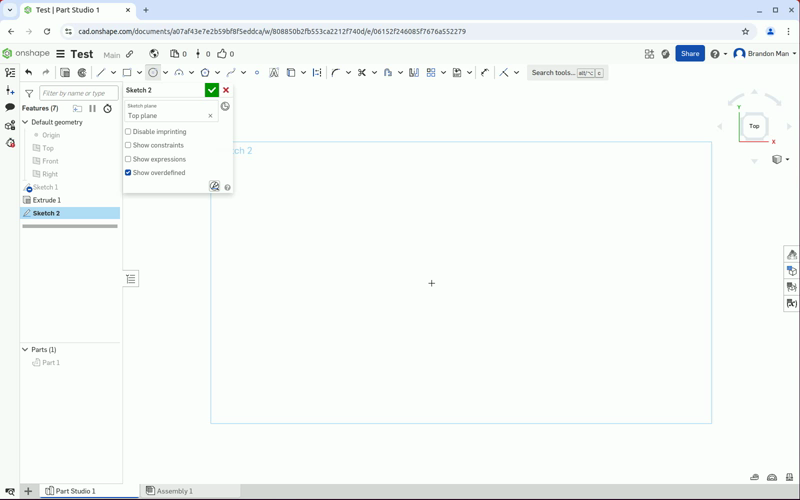
click(431, 282)
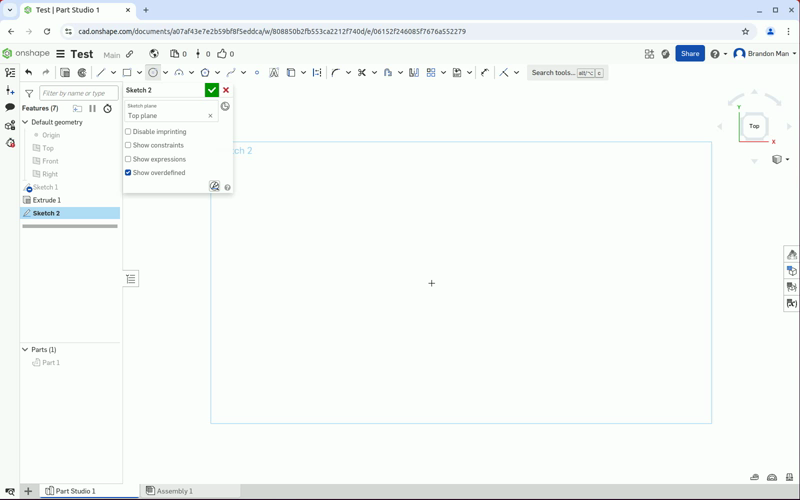
key_up(shift)
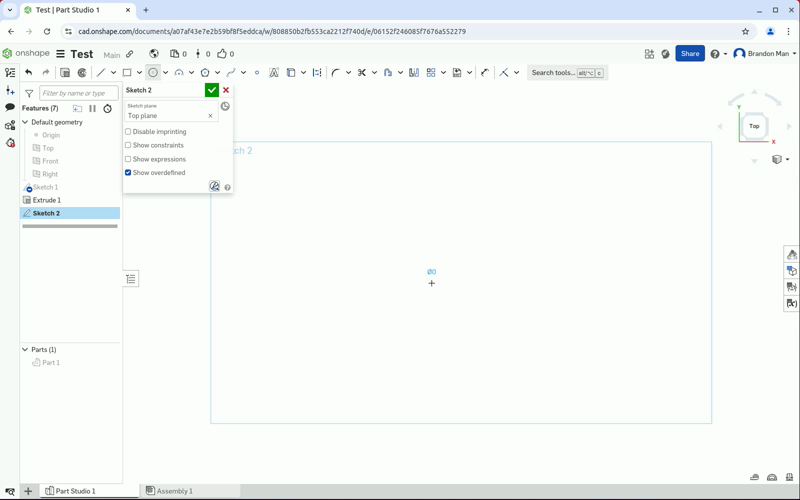
mouse_move(447, 282)
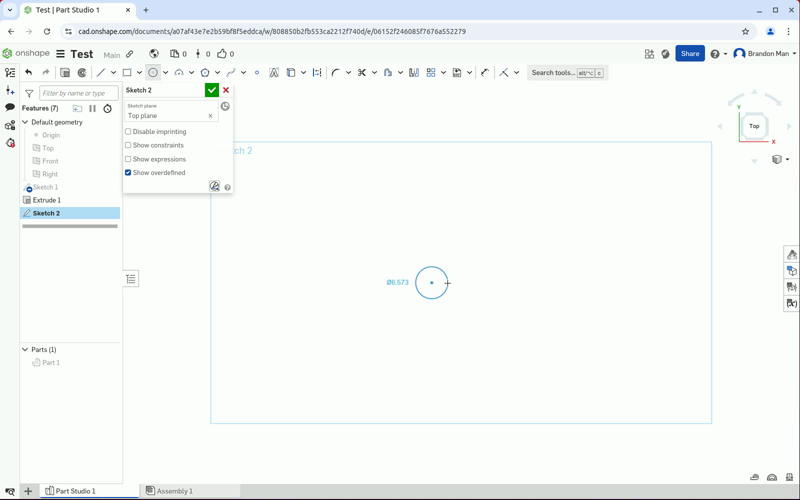
click(447, 282)
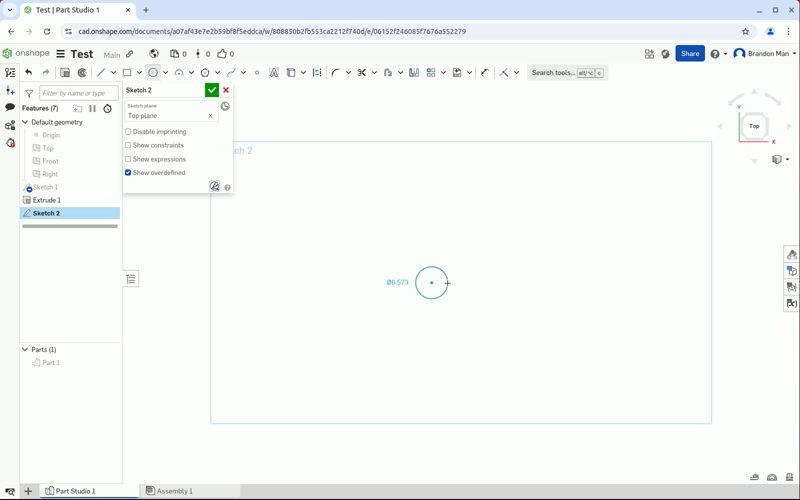
key(esc)
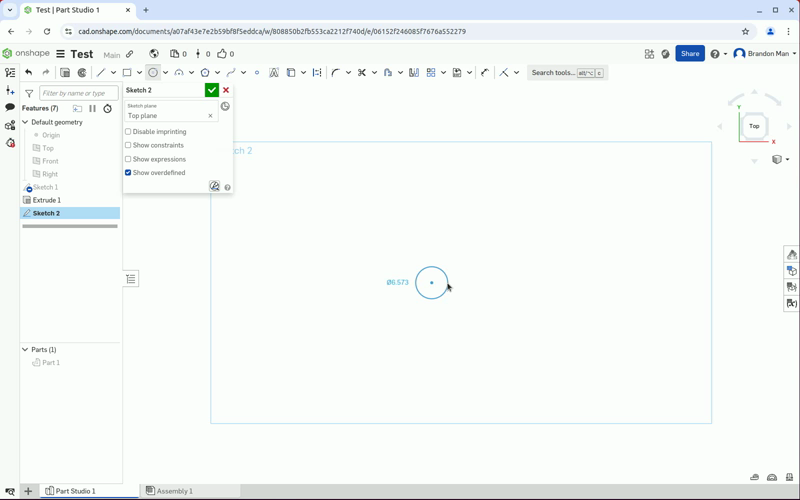
mouse_move(438, 285)
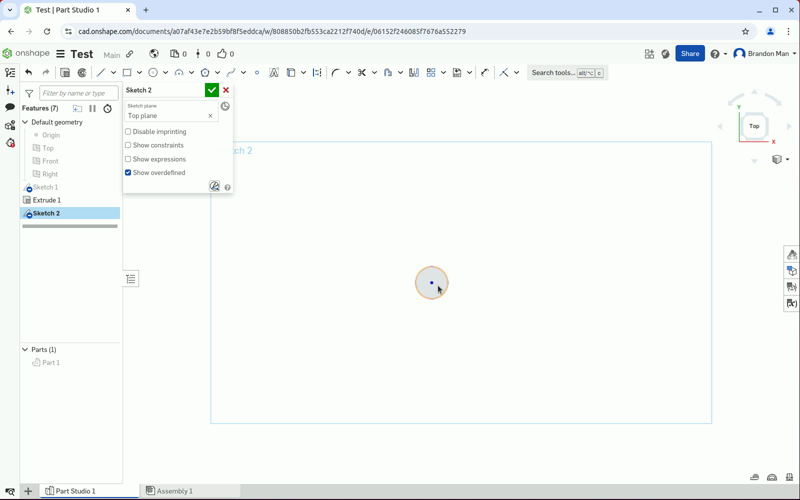
scroll(6)
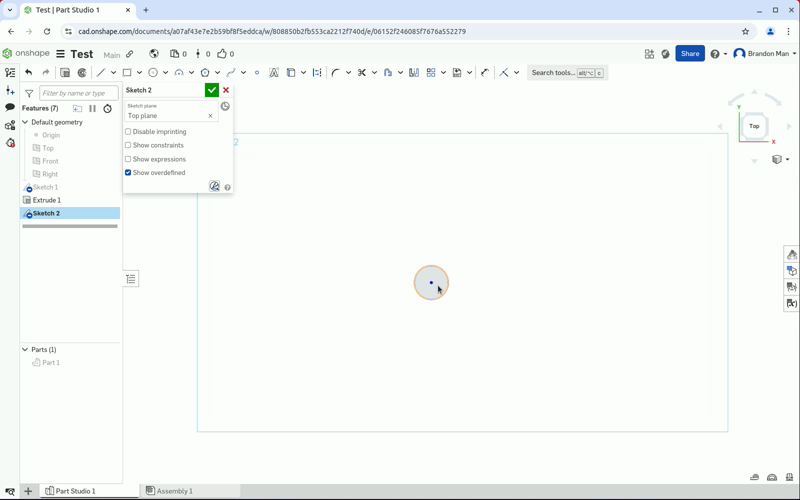
scroll(6)
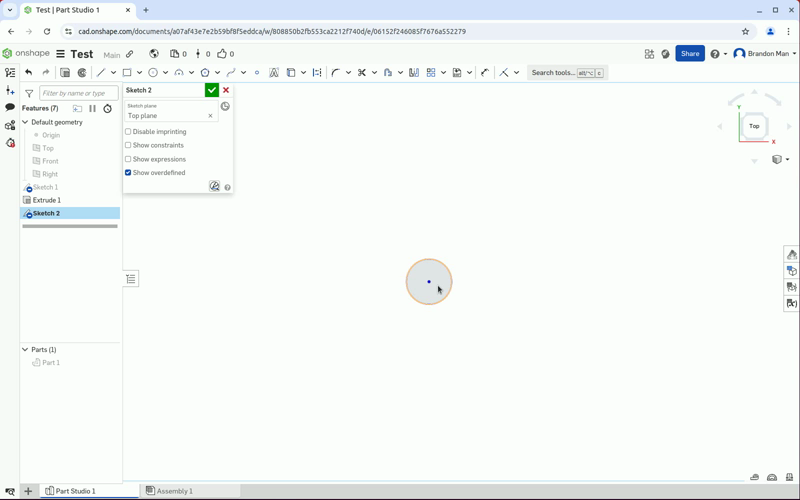
scroll(6)
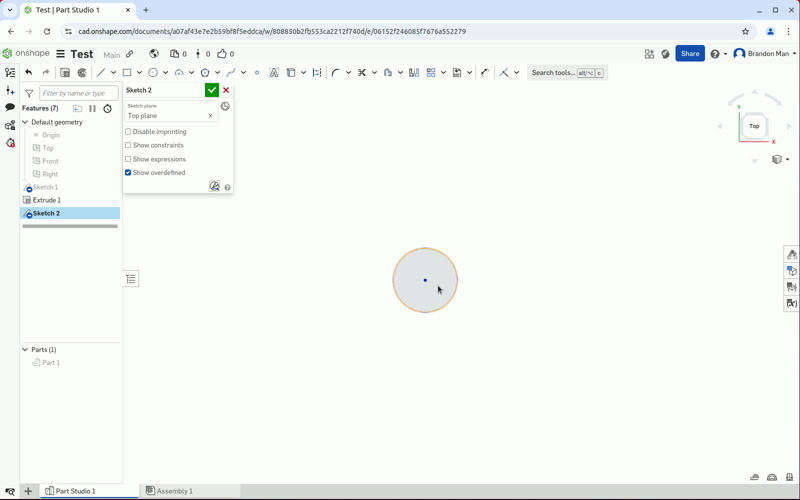
scroll(6)
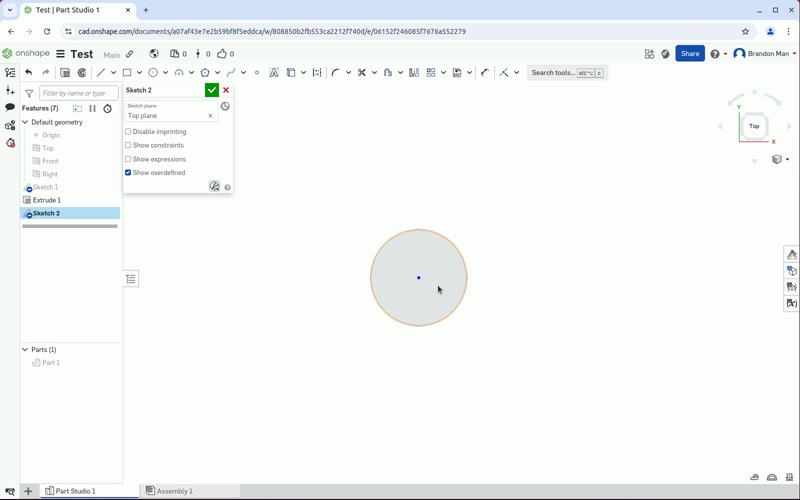
scroll(6)
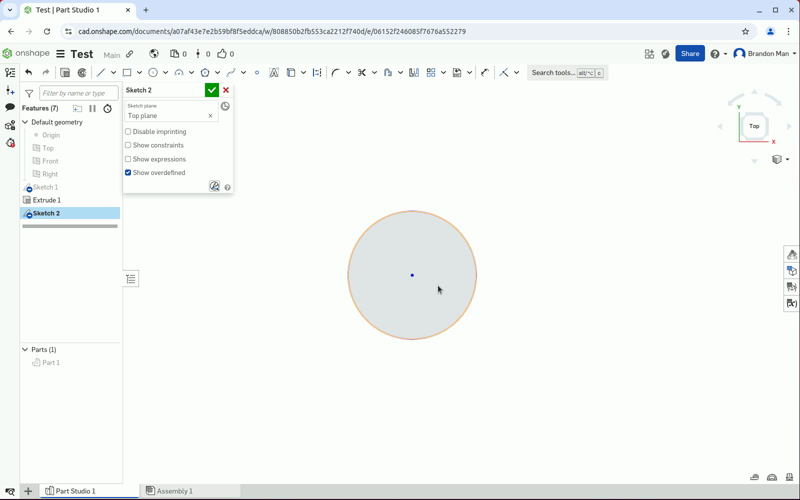
scroll(6)
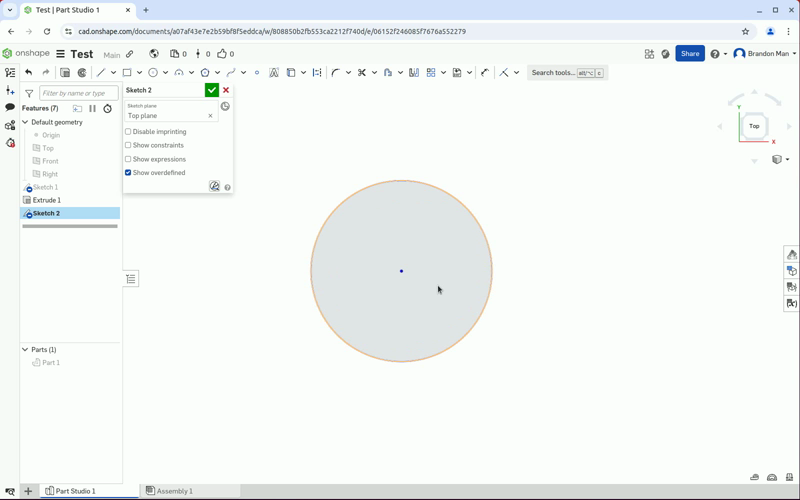
scroll(6)
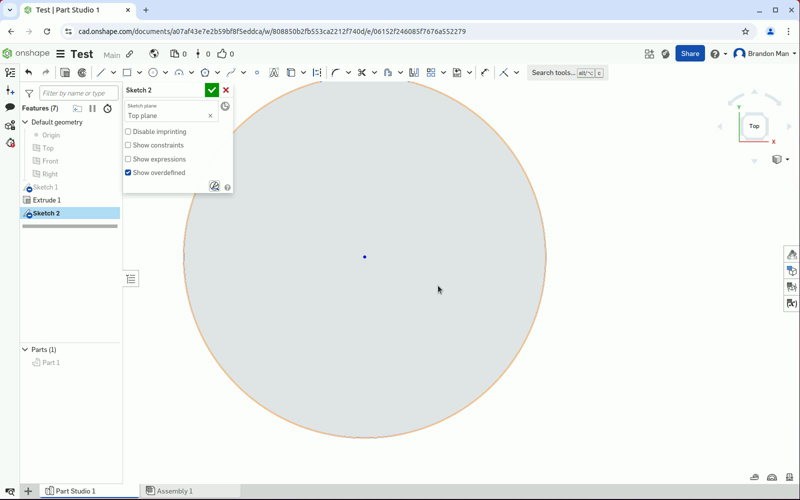
click(438, 285)
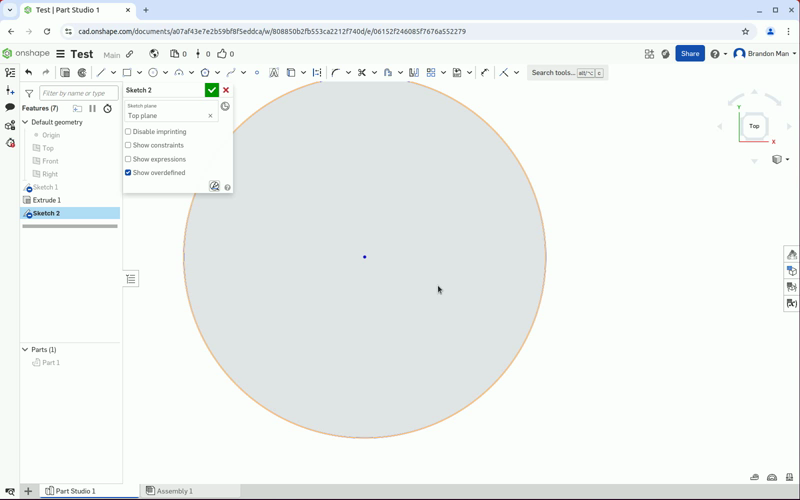
scroll(-6)
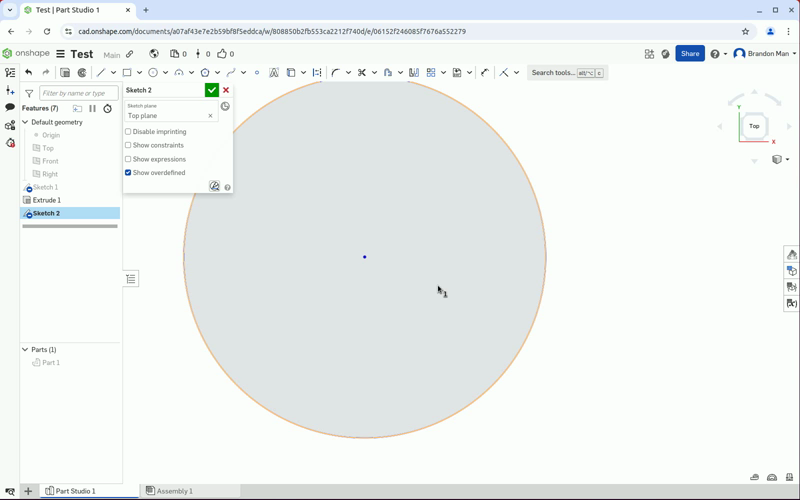
scroll(-6)
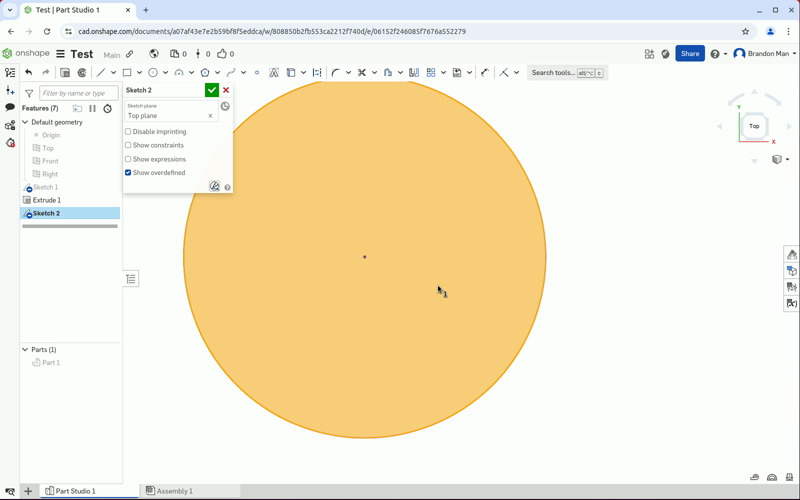
scroll(-6)
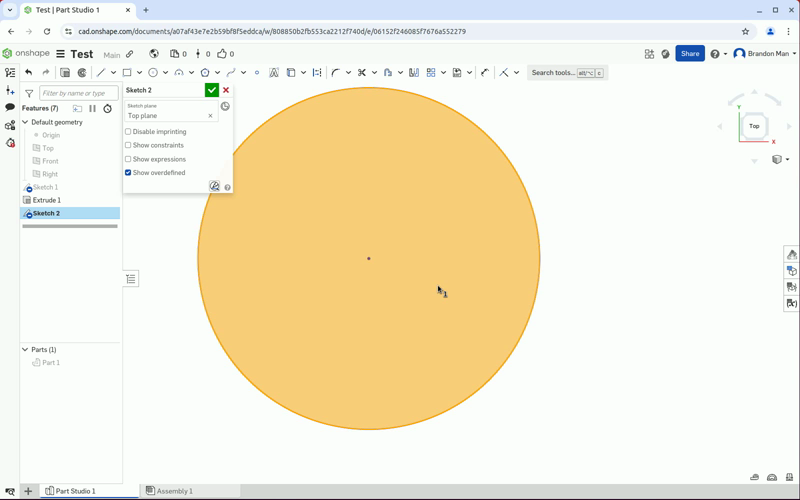
scroll(-6)
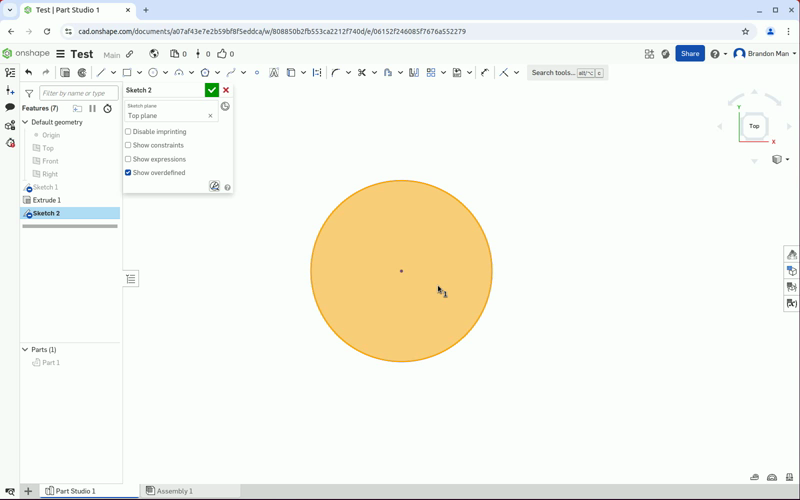
scroll(-6)
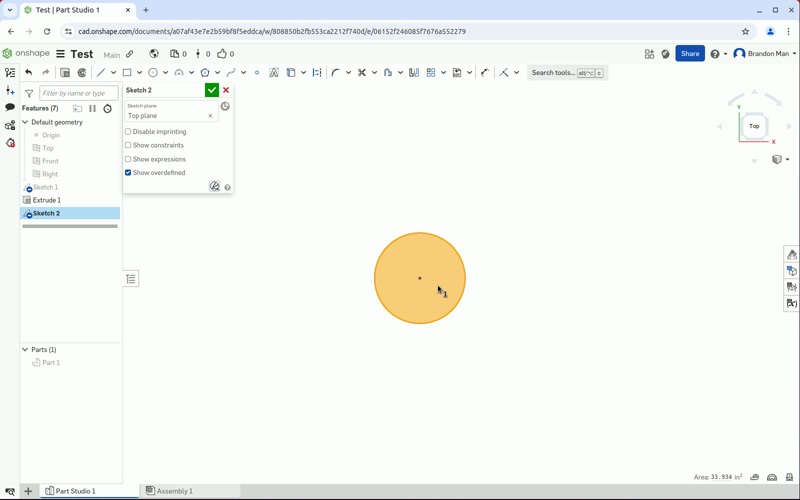
scroll(-6)
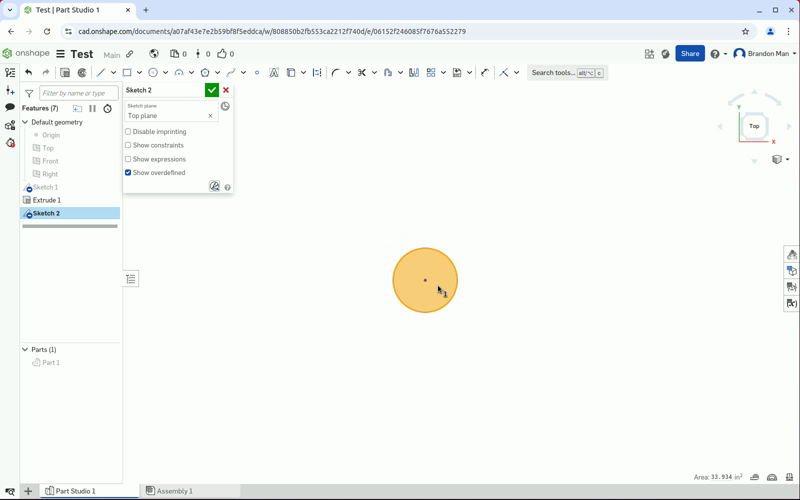
scroll(-6)
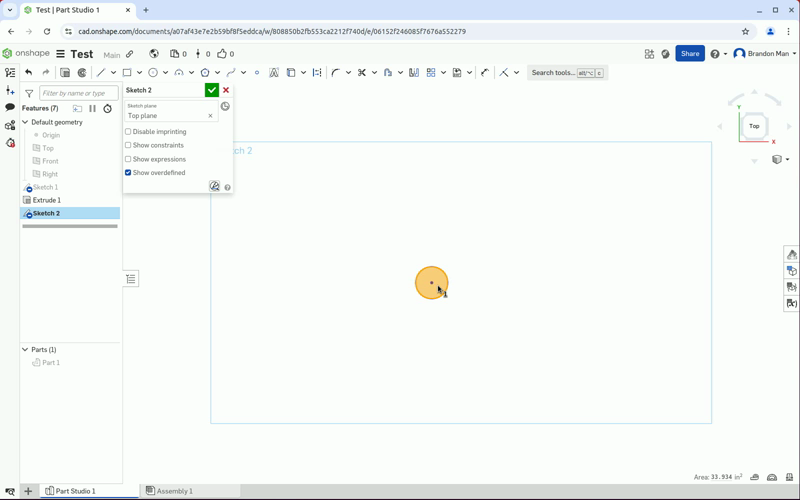
mouse_move(73, 352)
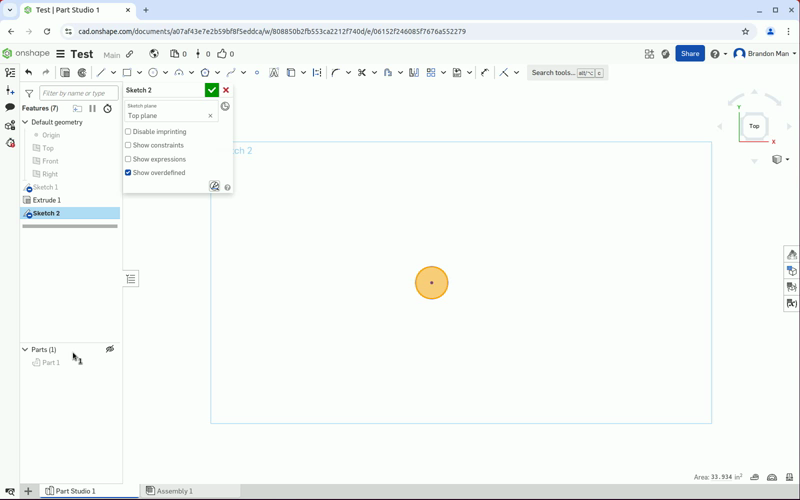
key(shift+y)
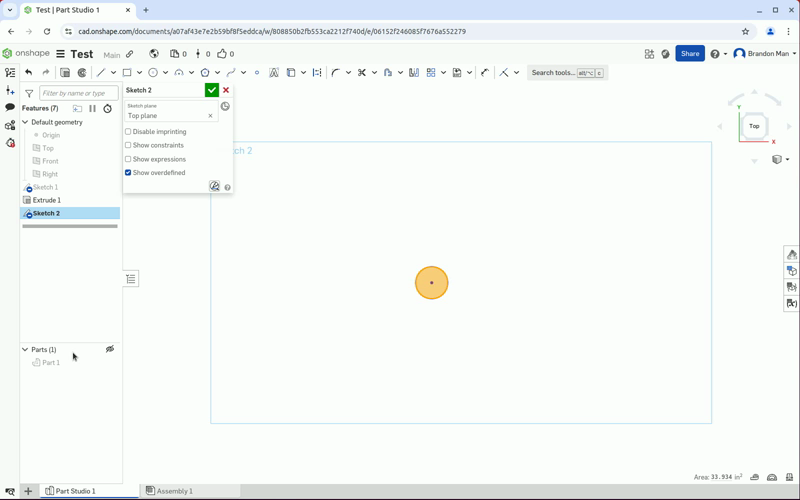
key(shift+e)
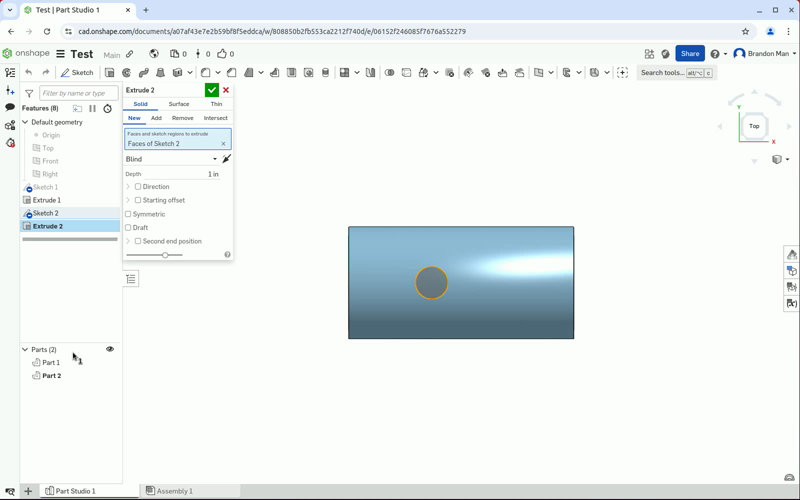
mouse_move(143, 106)
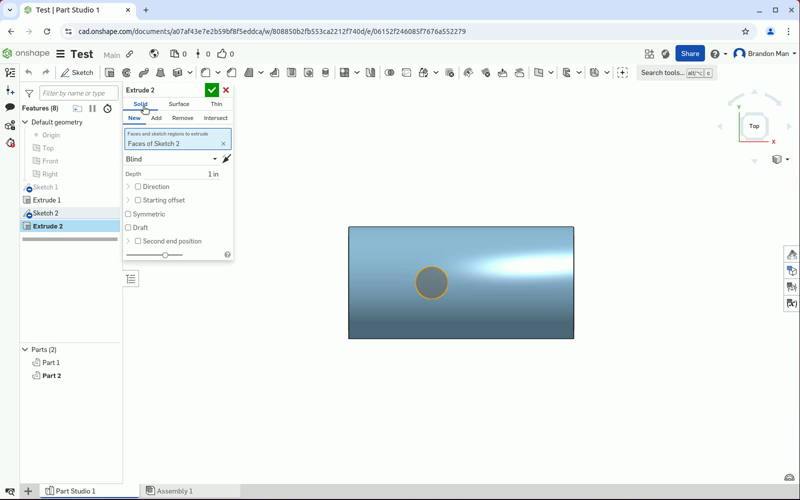
click(143, 106)
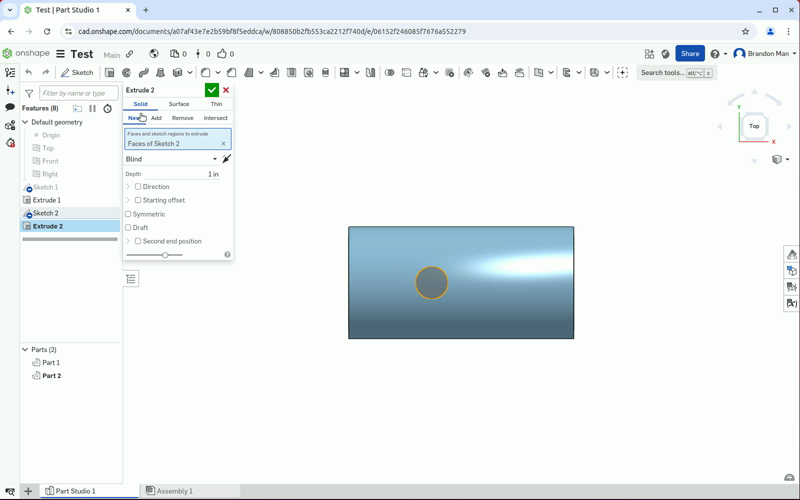
mouse_move(137, 120)
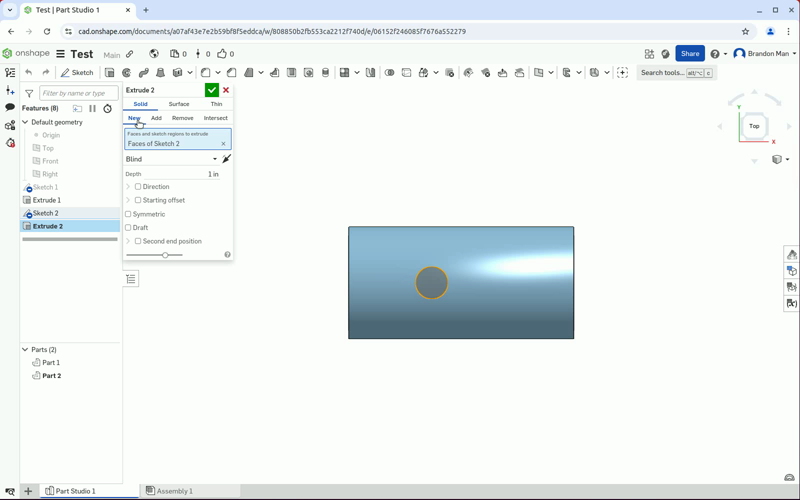
click(137, 120)
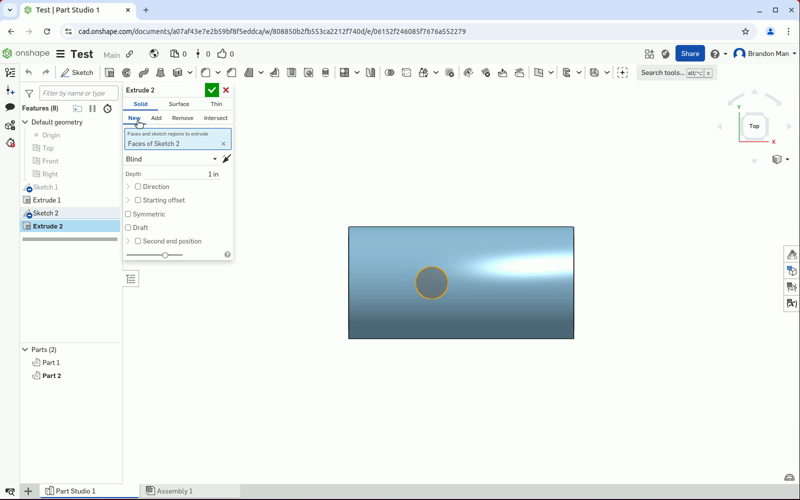
key(tab, 4)
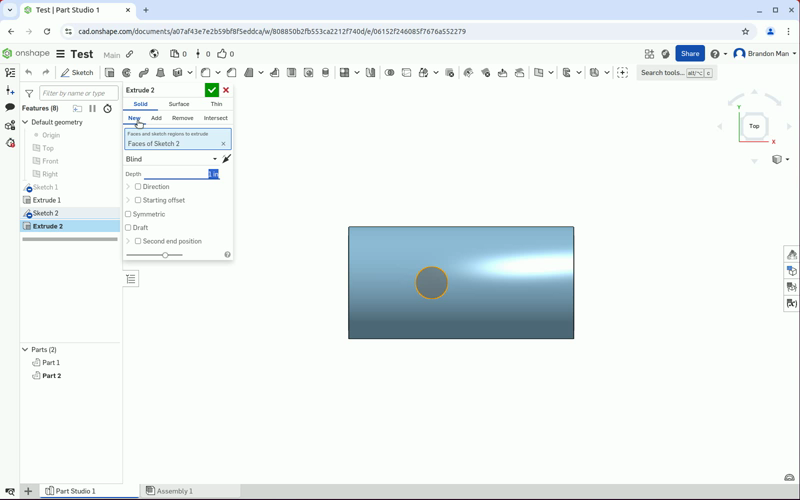
text(21.182)
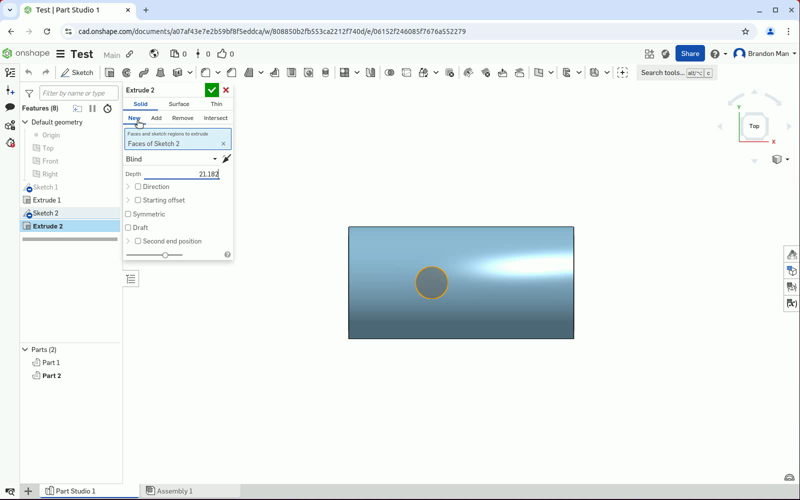
key(tab, 3)
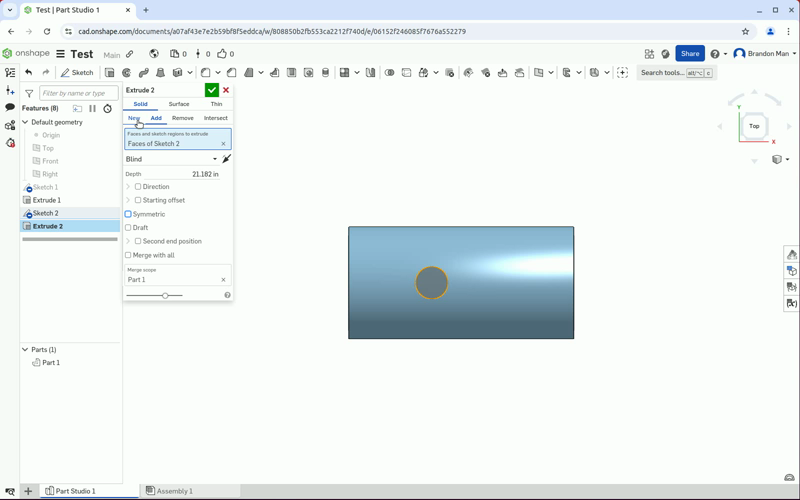
key(space)
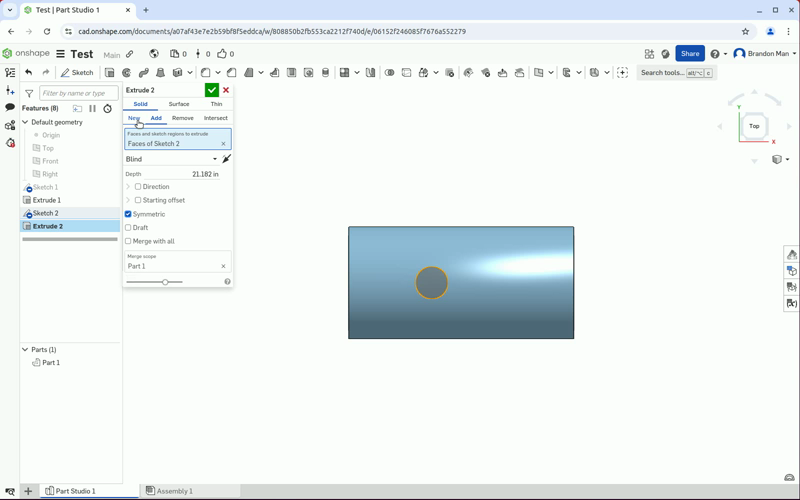
key(enter)
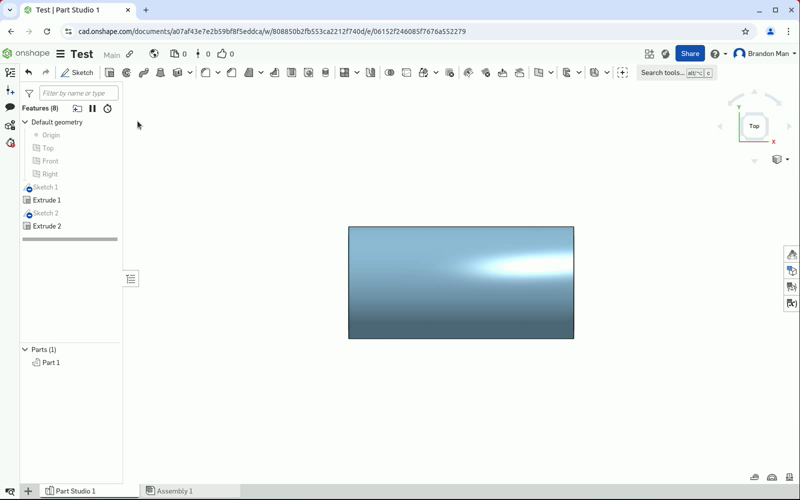
key(shift+h)
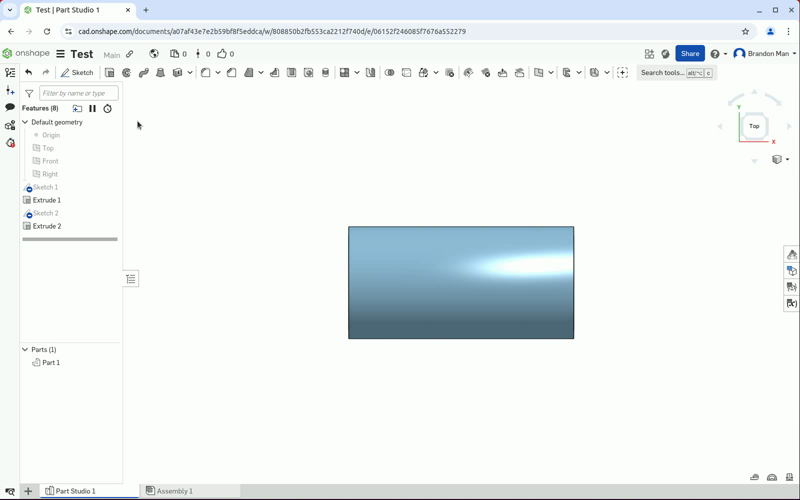
key(shift+h)
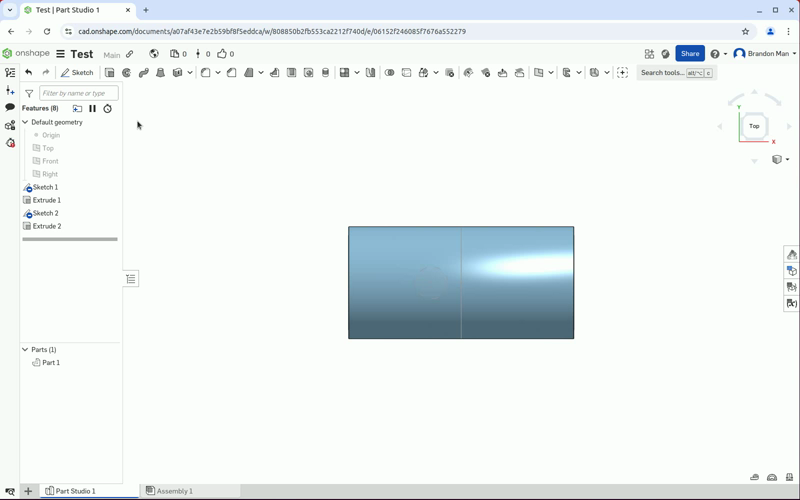
key(shift+7)
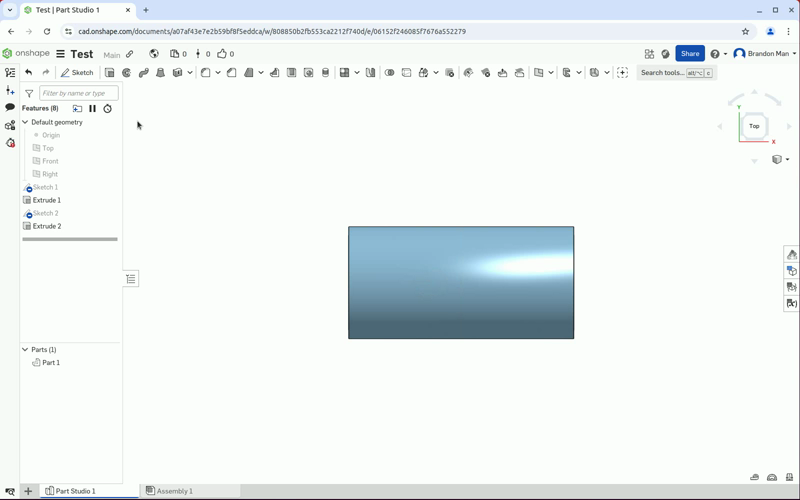
key(up, 3)
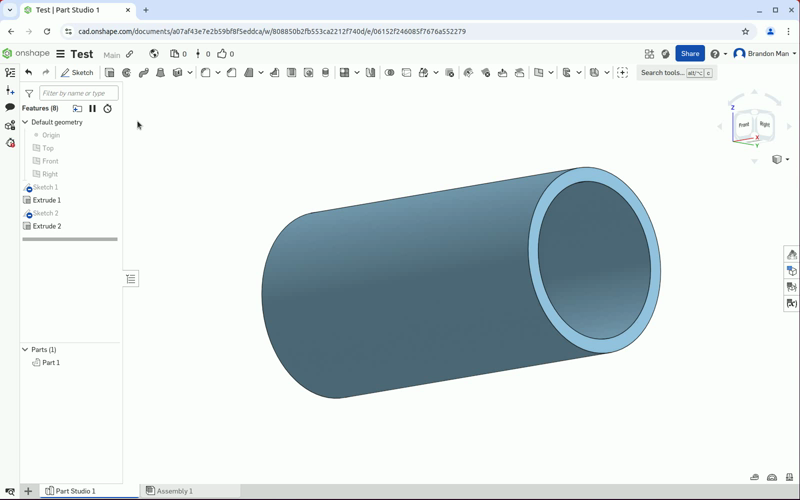
key(left, 3)
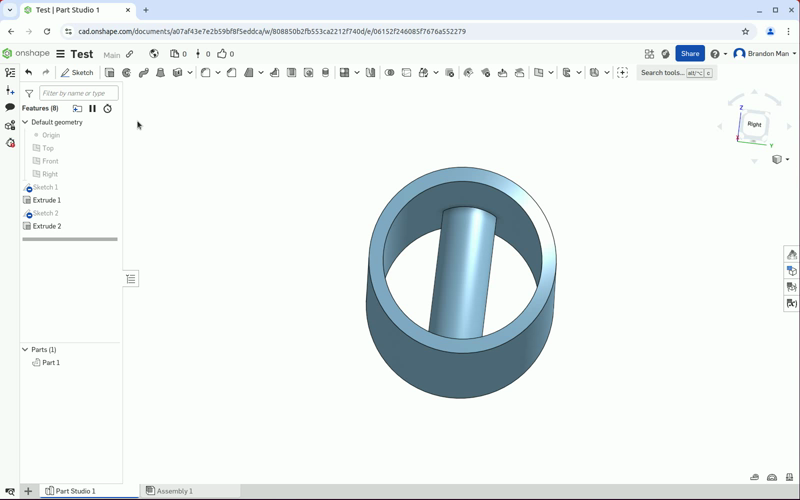
key(right, 3)
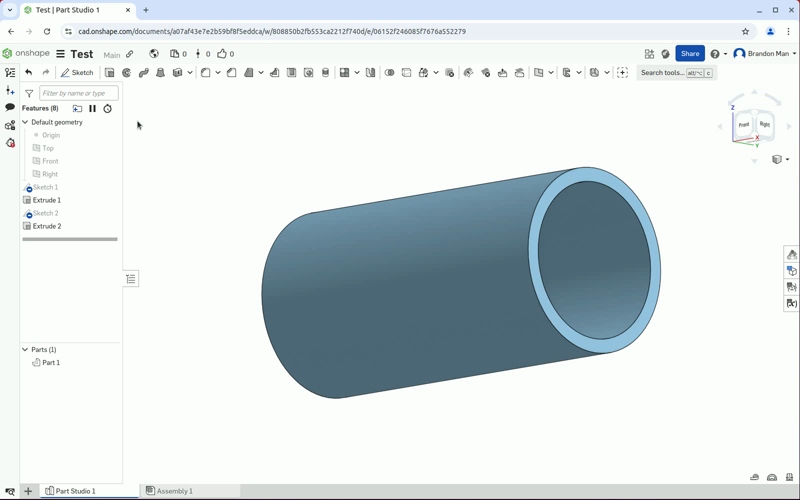
key(down, 3)
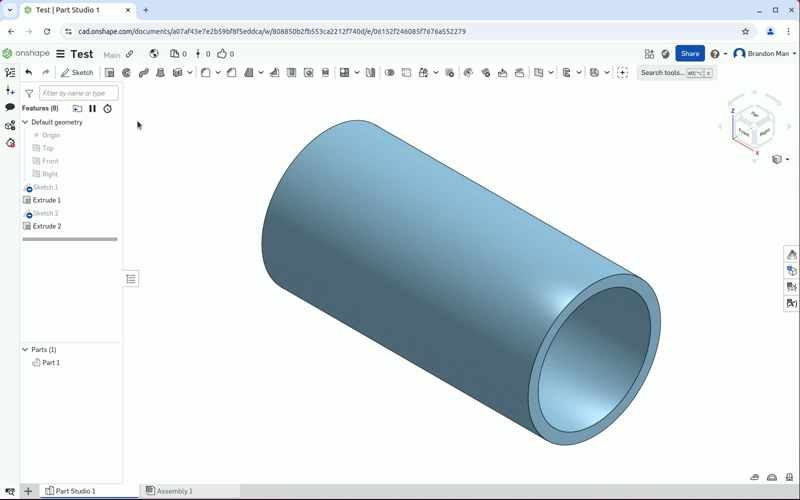
mouse_move(73, 189)
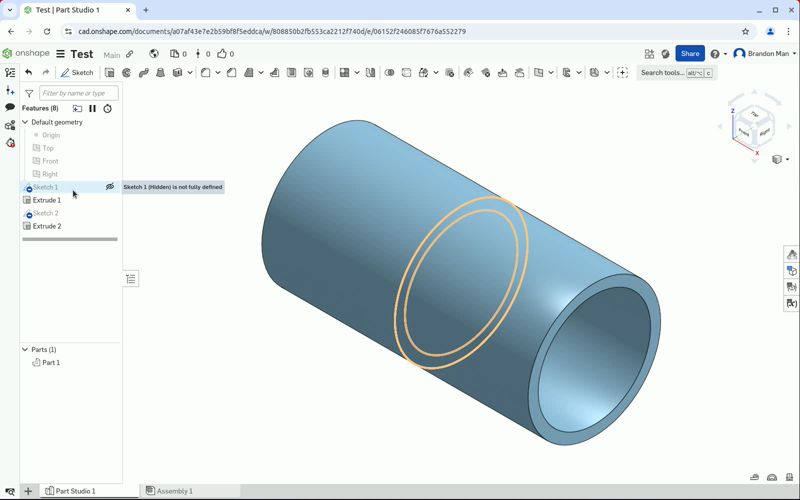
click(73, 189)